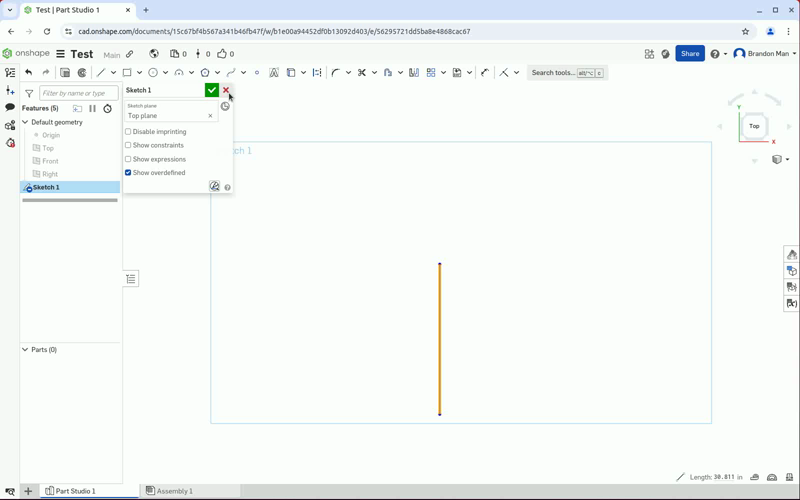
key(shift+h)
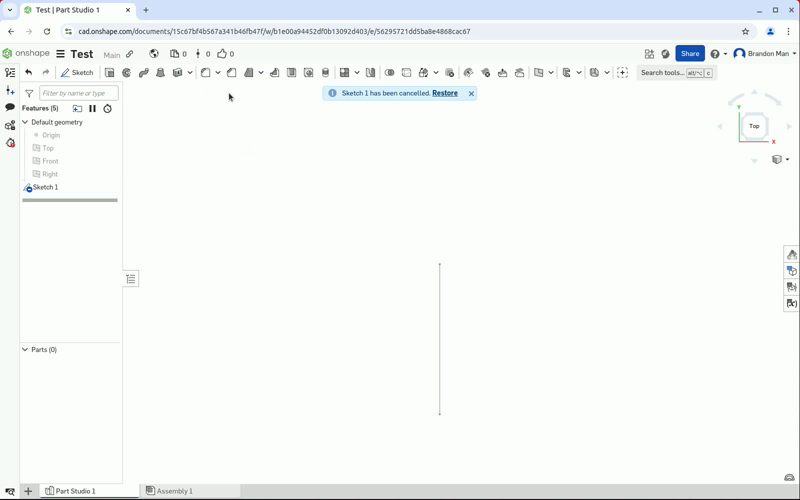
key(shift+s)
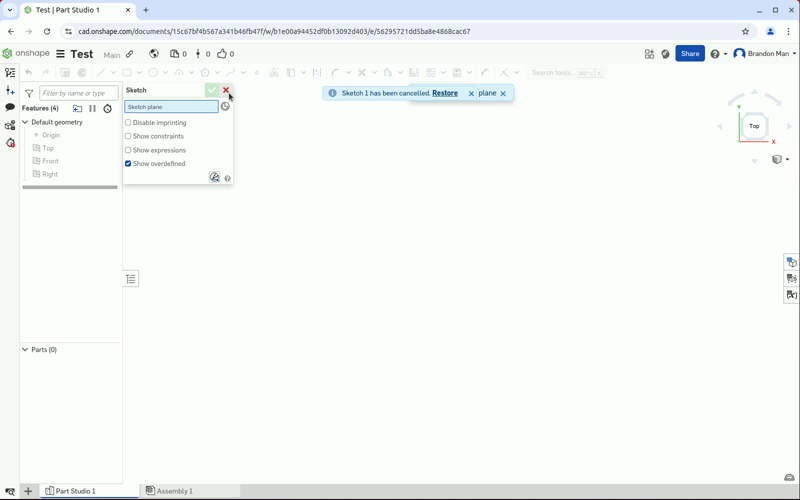
mouse_move(73, 150)
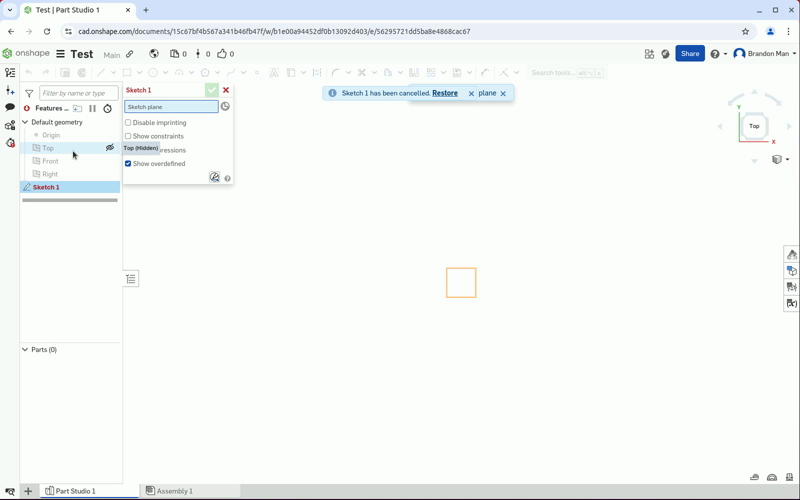
click(73, 150)
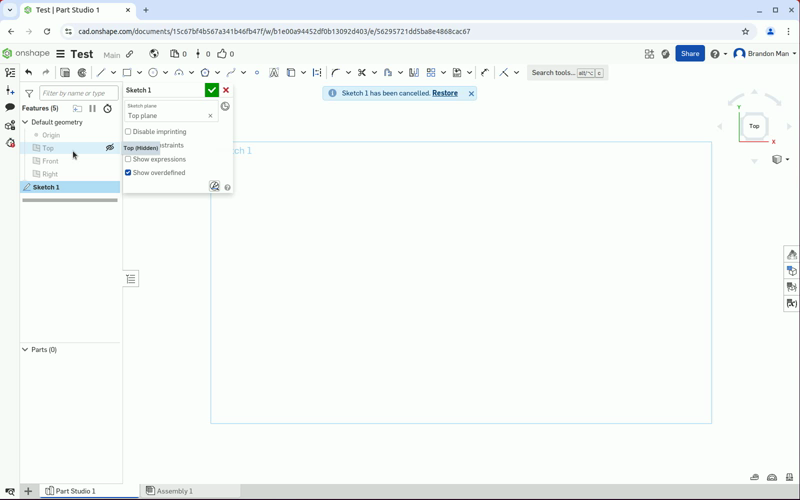
mouse_move(73, 352)
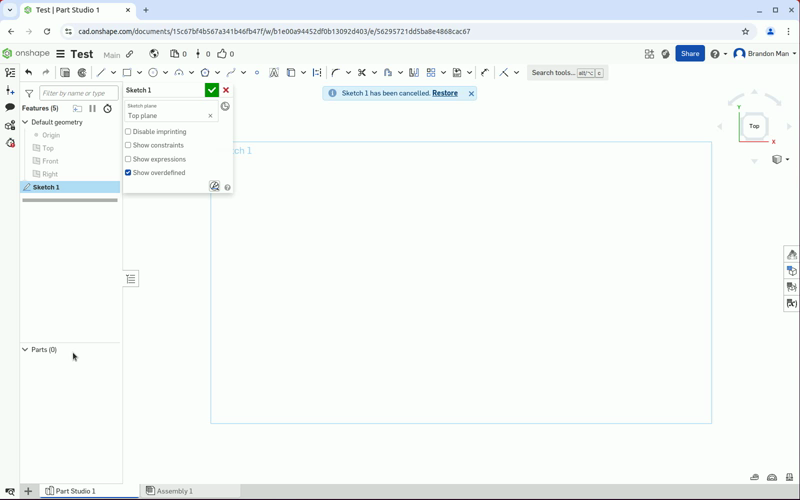
key(y)
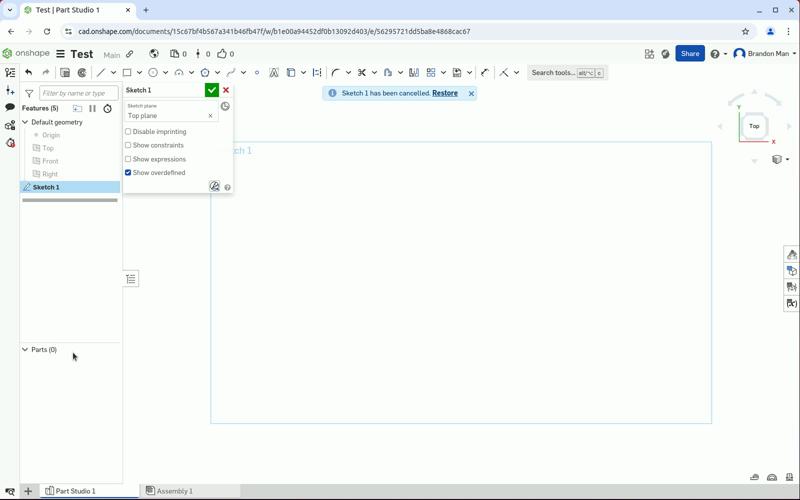
key(c)
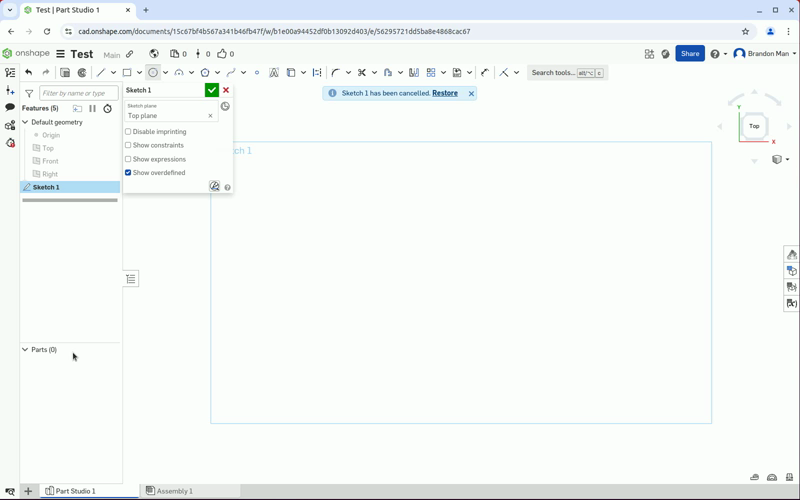
key_down(shift)
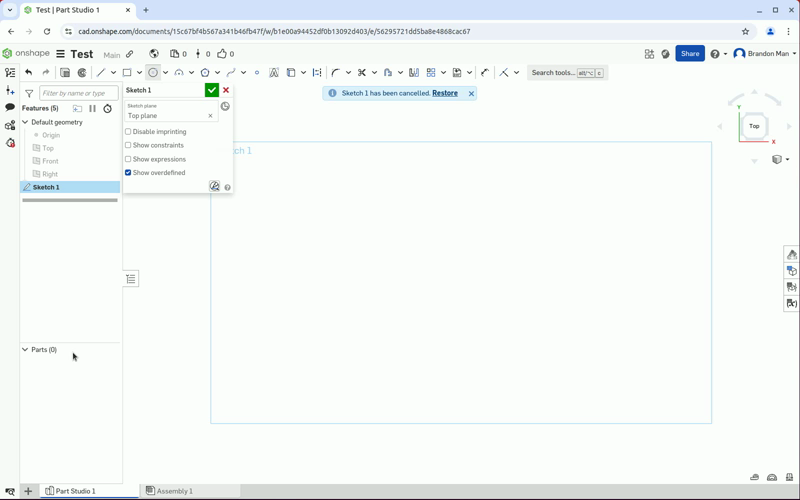
mouse_move(461, 282)
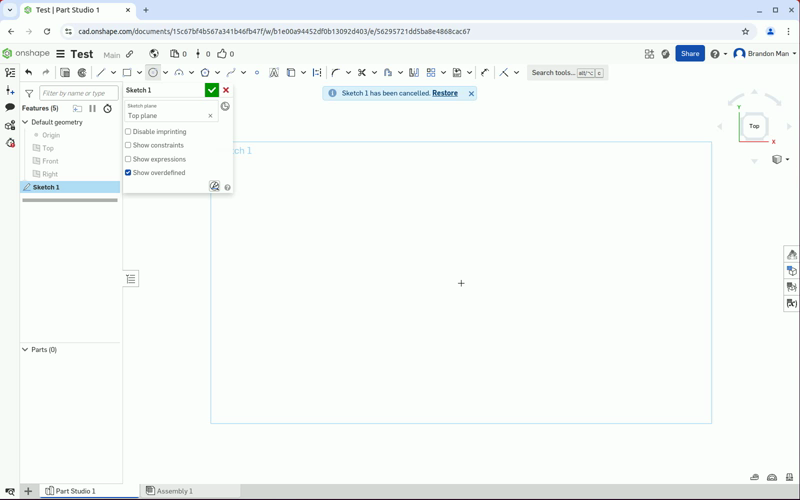
click(461, 282)
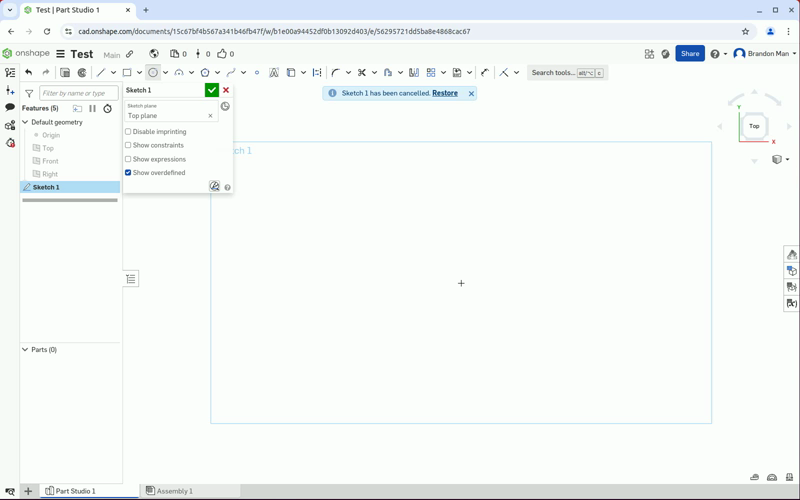
key_up(shift)
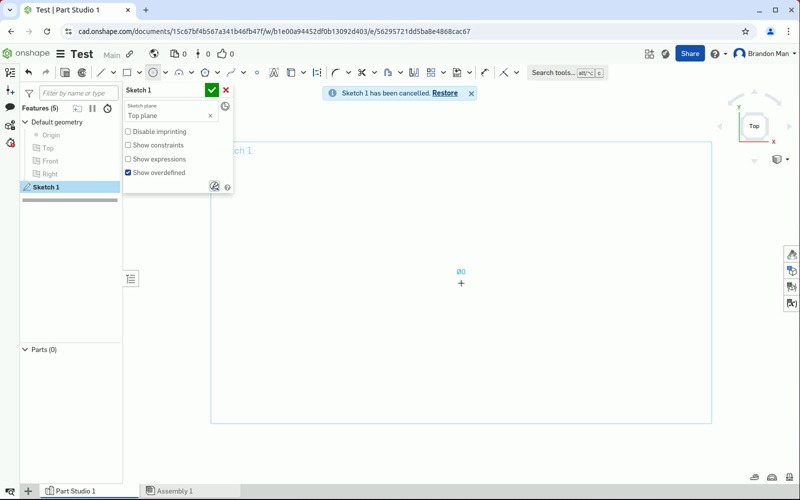
mouse_move(540, 282)
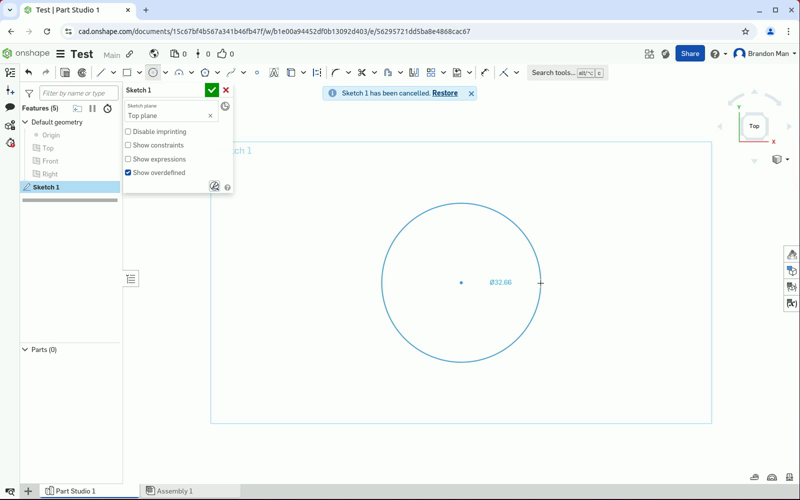
click(540, 282)
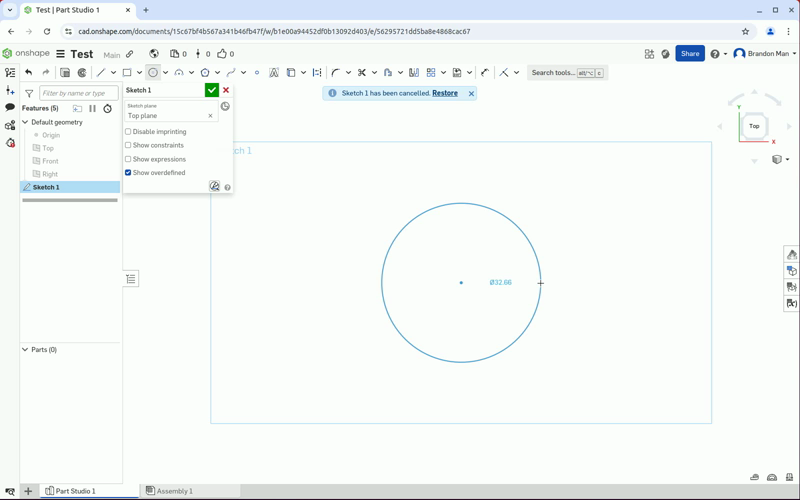
key(esc)
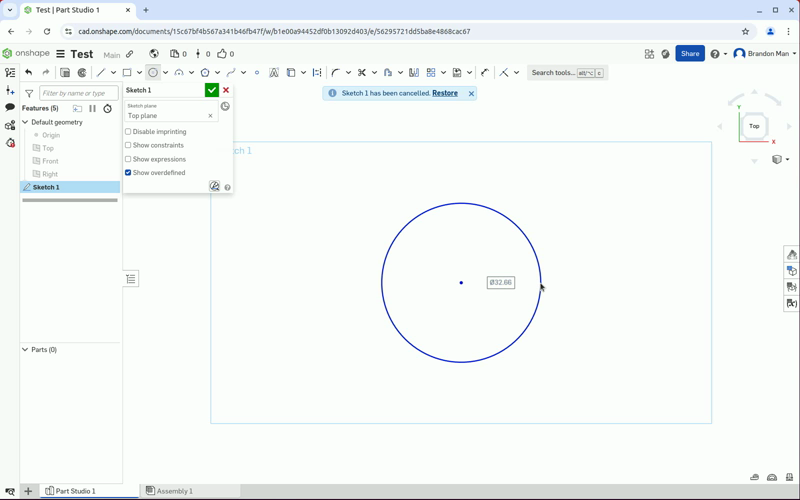
key(c)
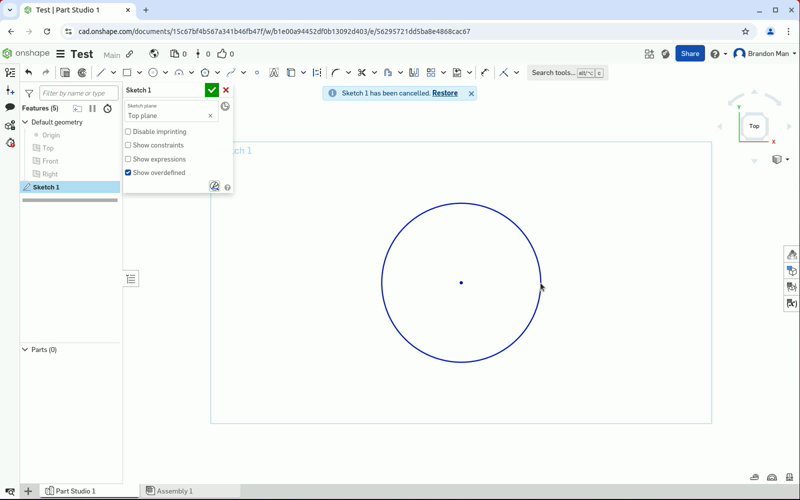
key_down(shift)
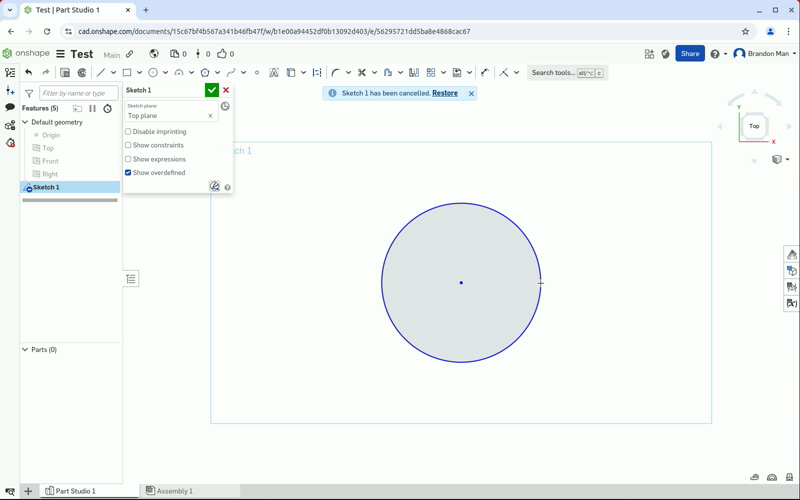
mouse_move(461, 282)
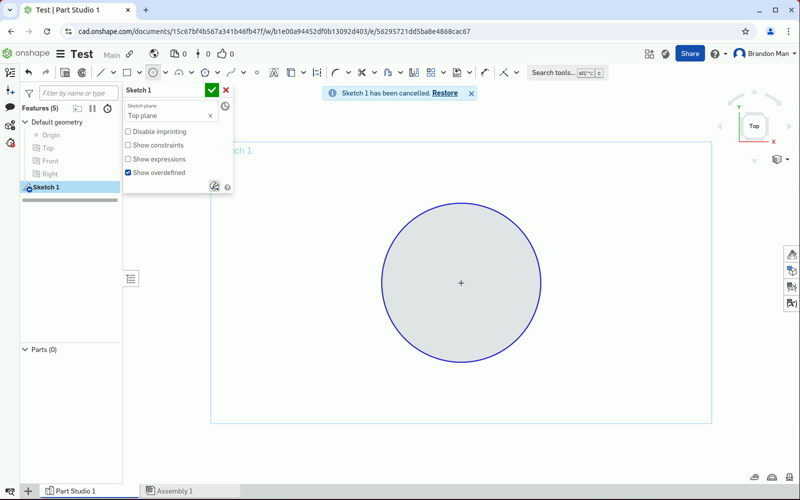
click(461, 282)
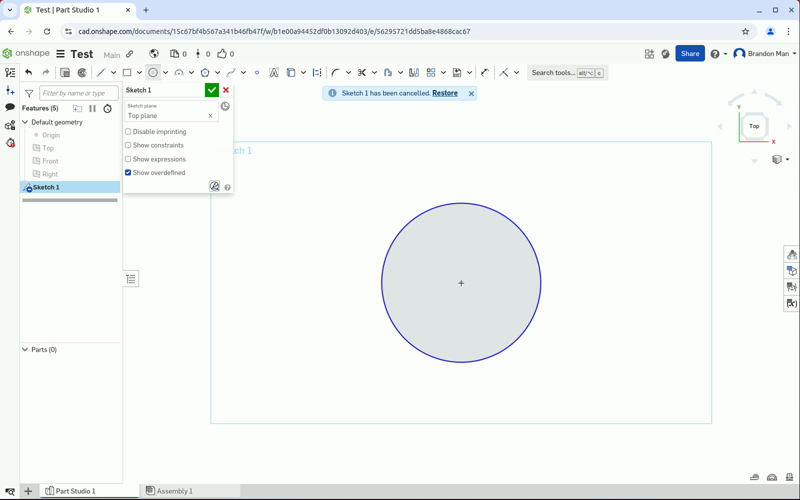
key_up(shift)
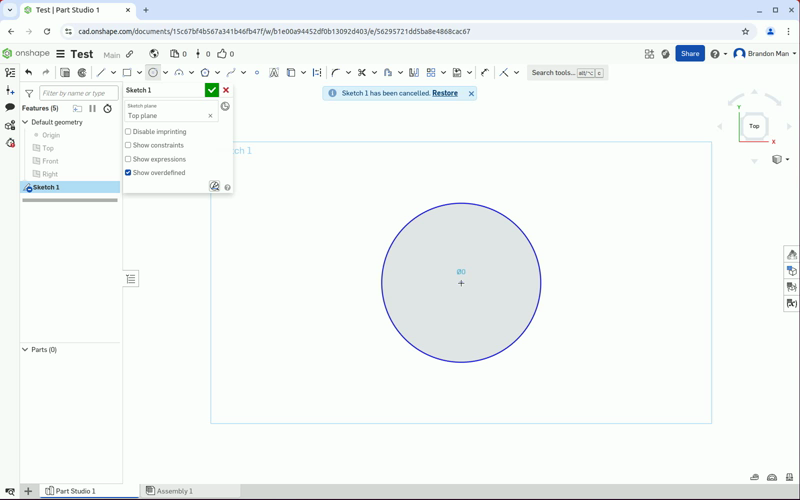
mouse_move(507, 282)
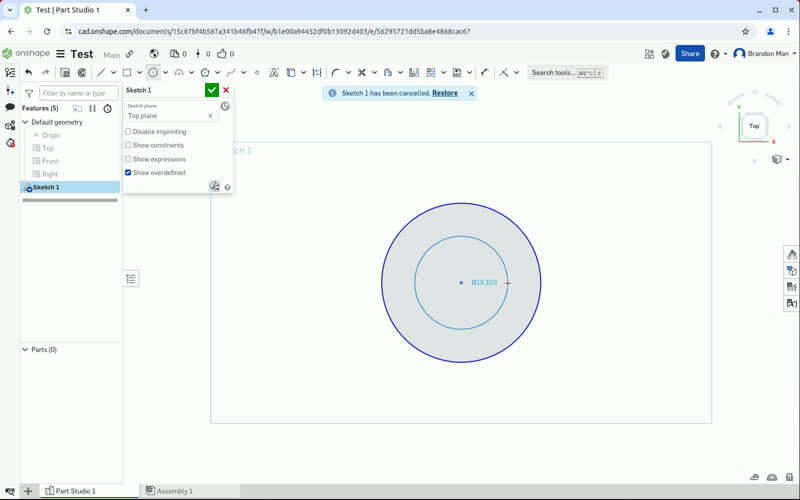
click(507, 282)
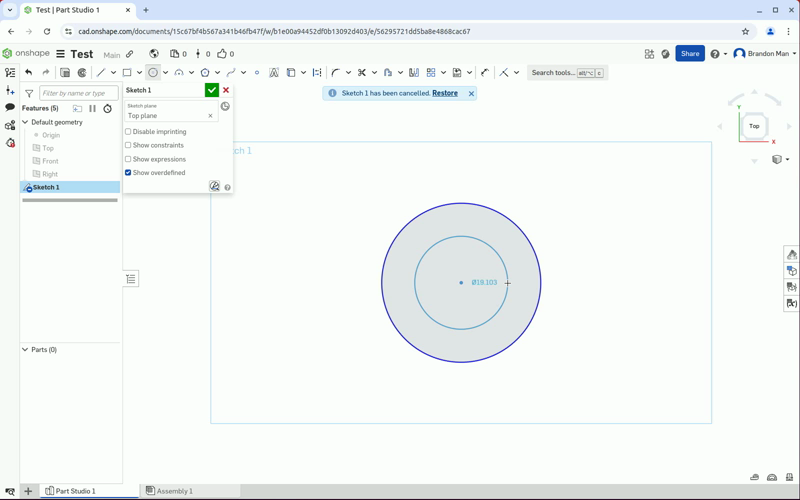
key(esc)
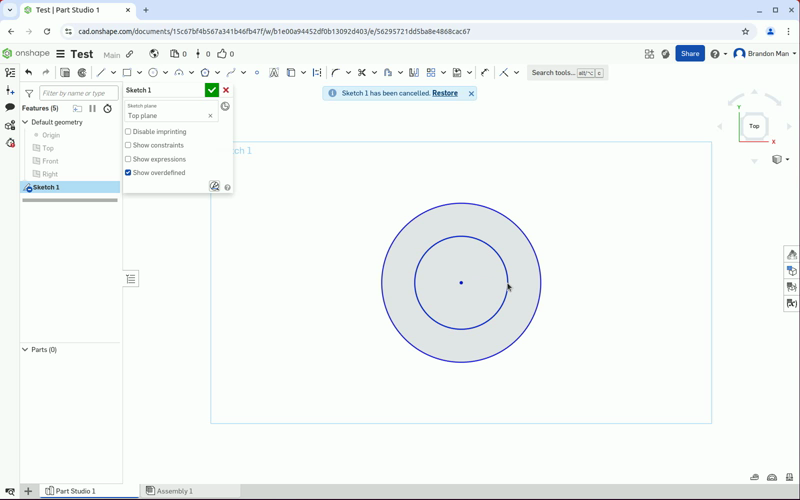
mouse_move(515, 317)
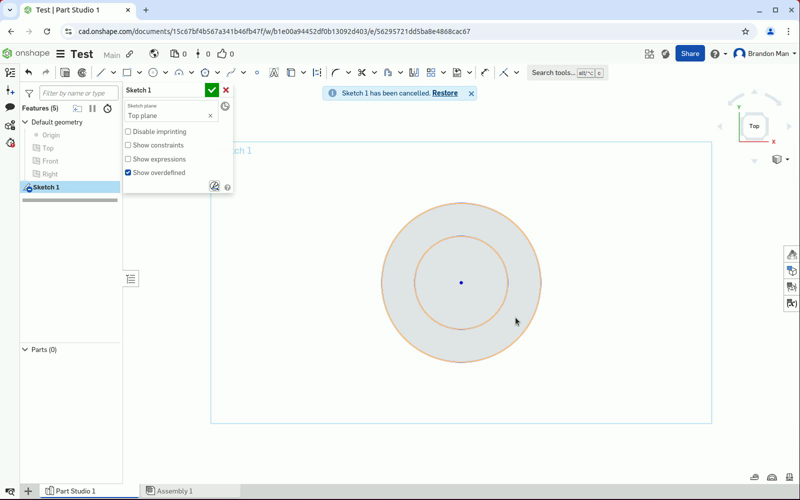
click(515, 317)
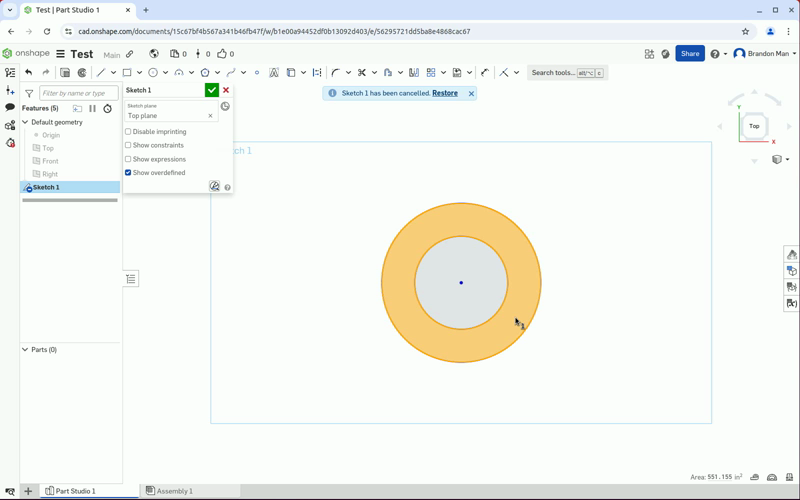
mouse_move(73, 352)
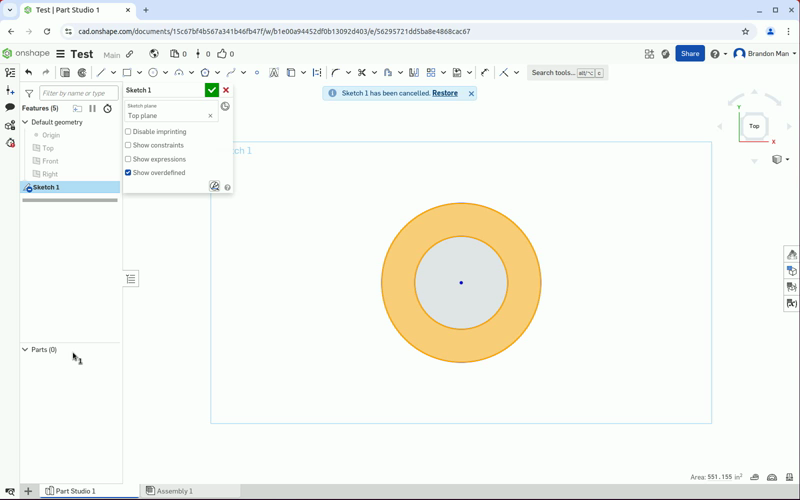
key(shift+y)
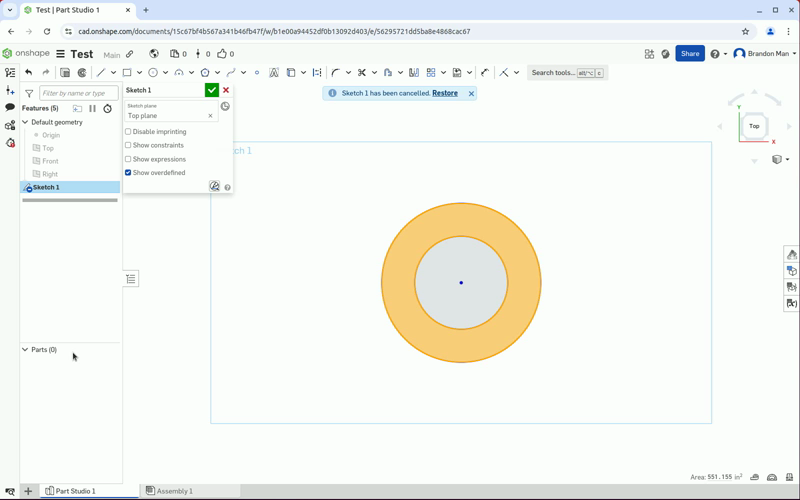
key(shift+e)
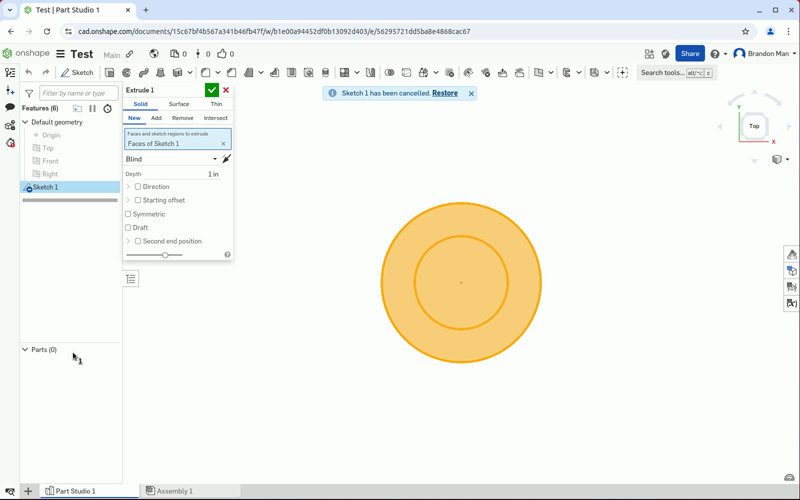
mouse_move(143, 106)
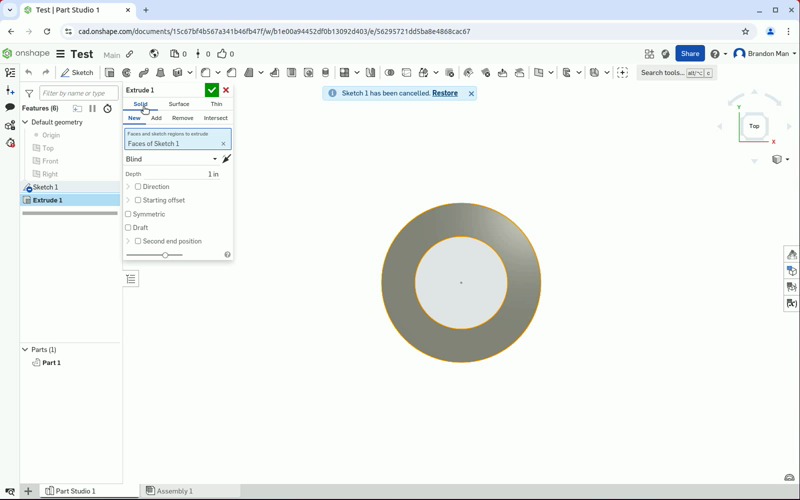
click(143, 106)
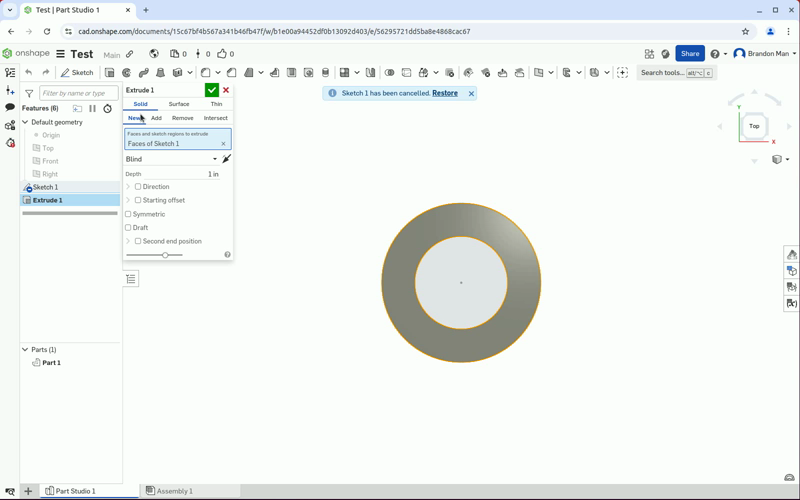
mouse_move(137, 120)
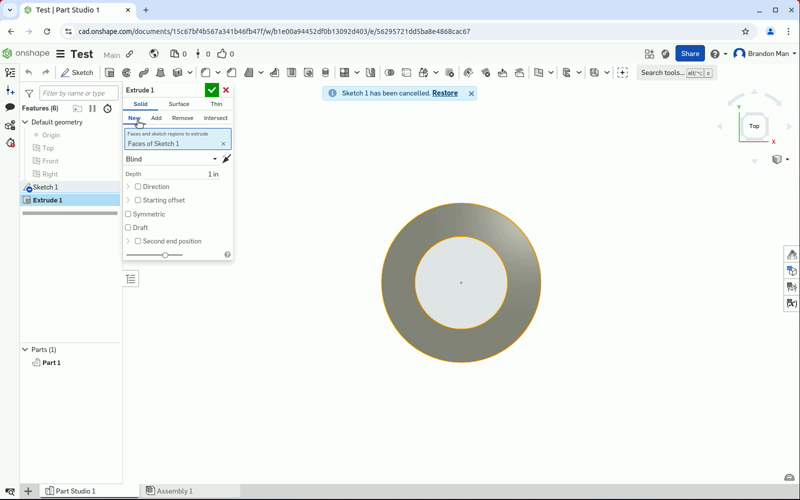
click(137, 120)
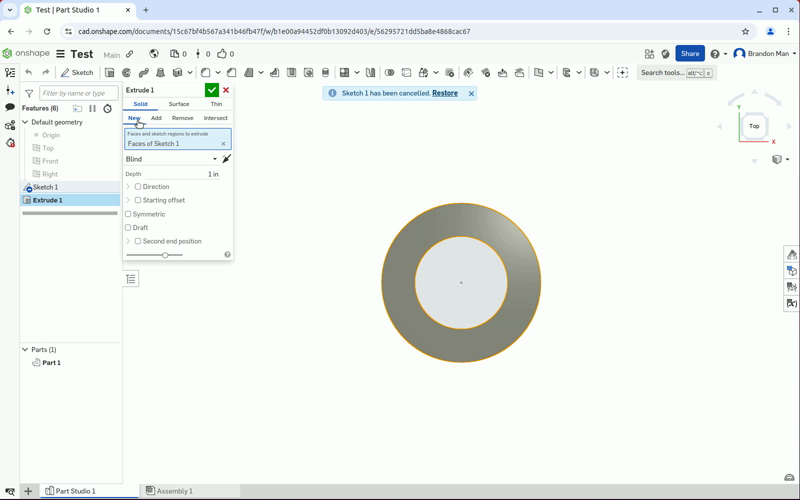
key(tab, 4)
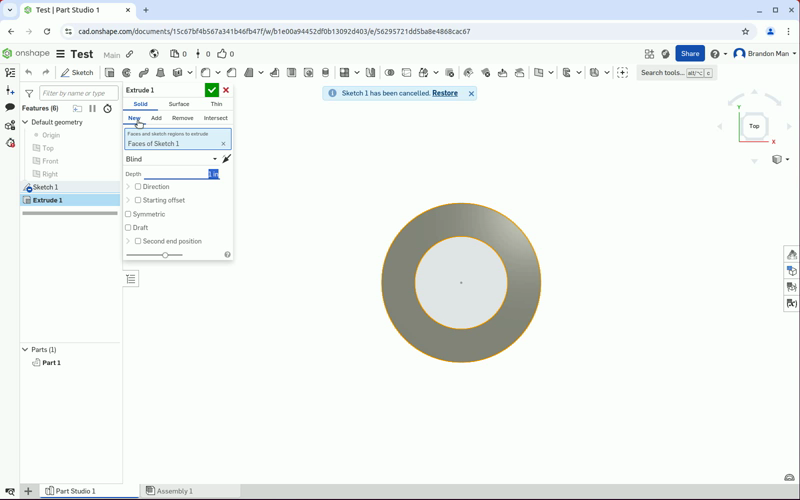
text(13.961)
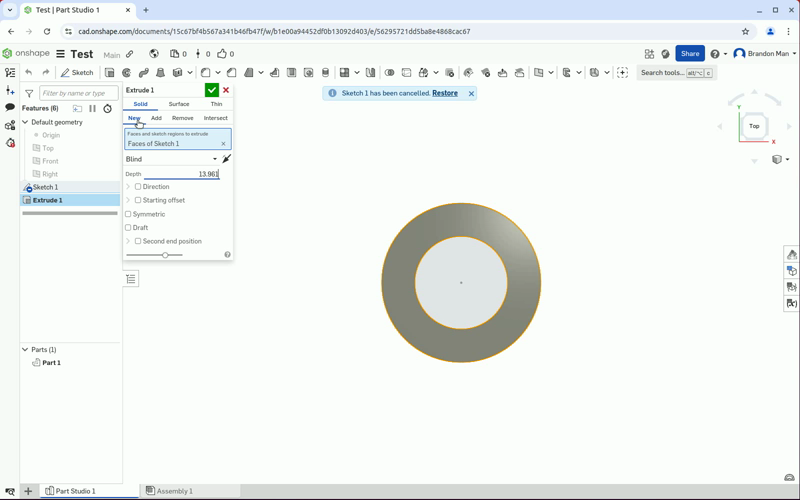
key(enter)
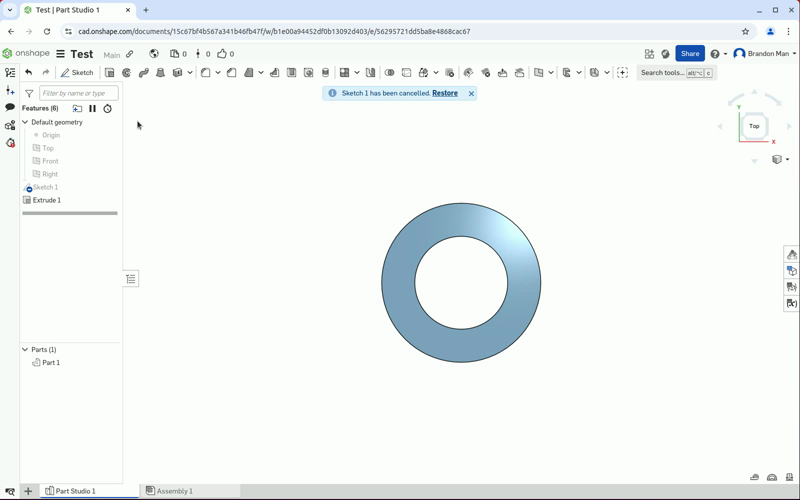
key(shift+h)
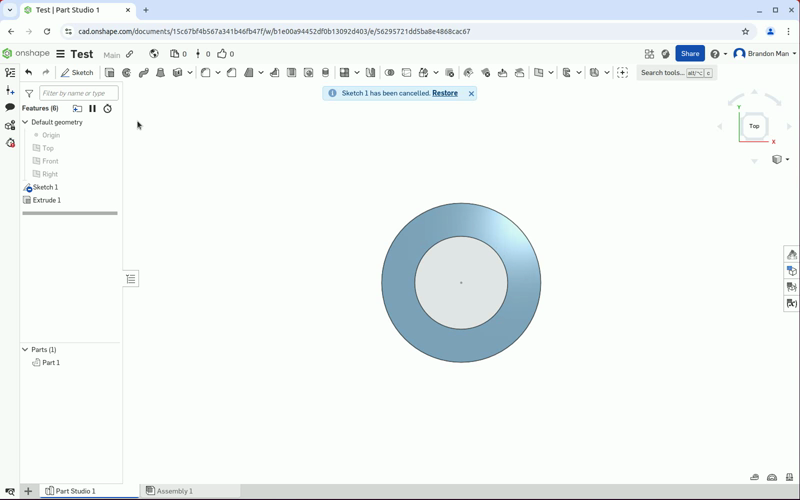
key(shift+h)
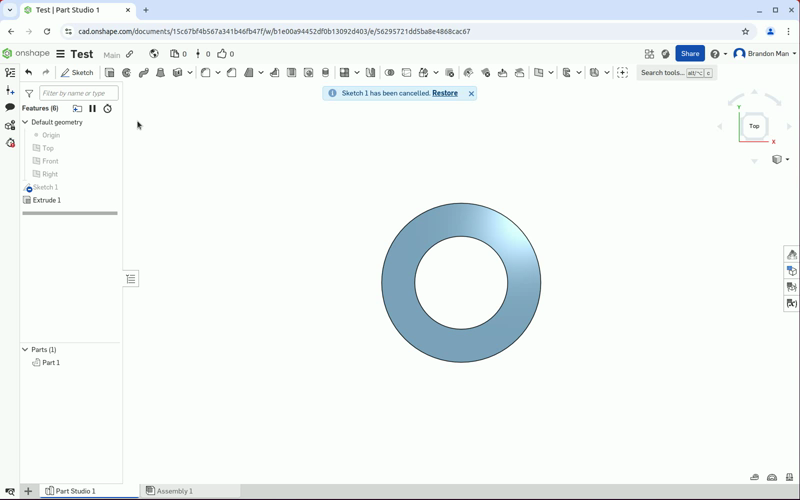
mouse_move(73, 189)
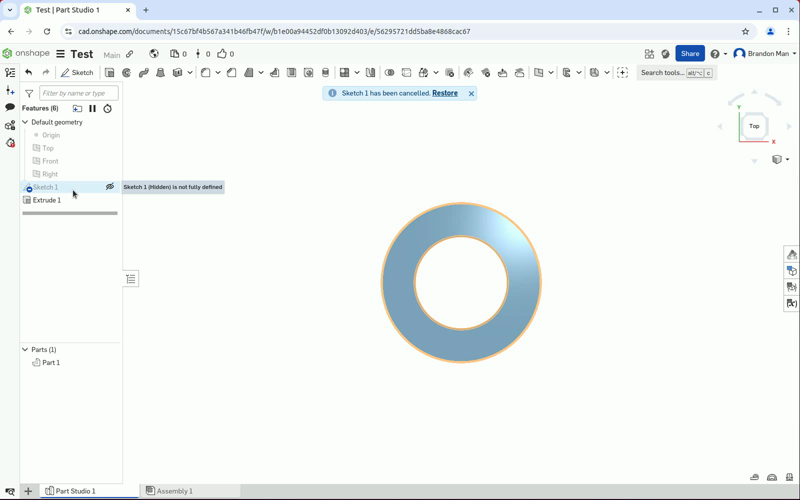
click(73, 189)
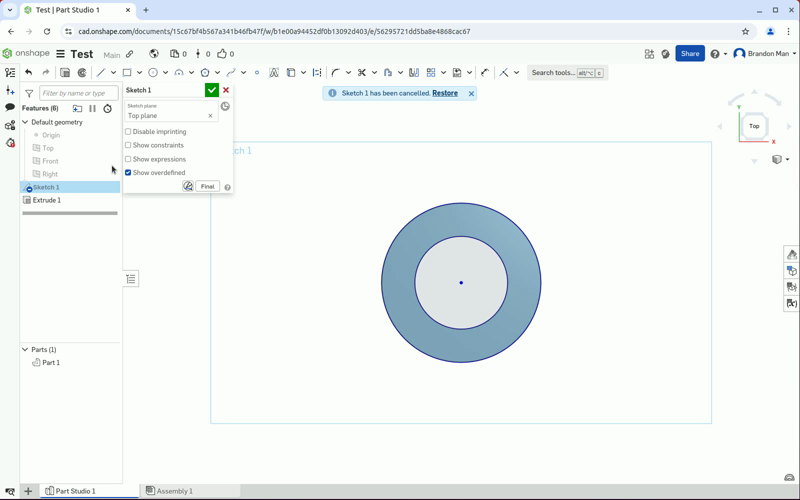
mouse_move(229, 92)
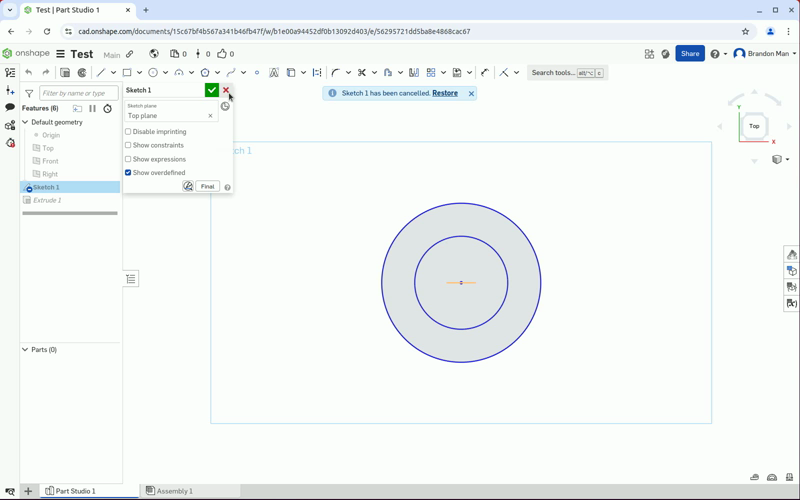
click(229, 92)
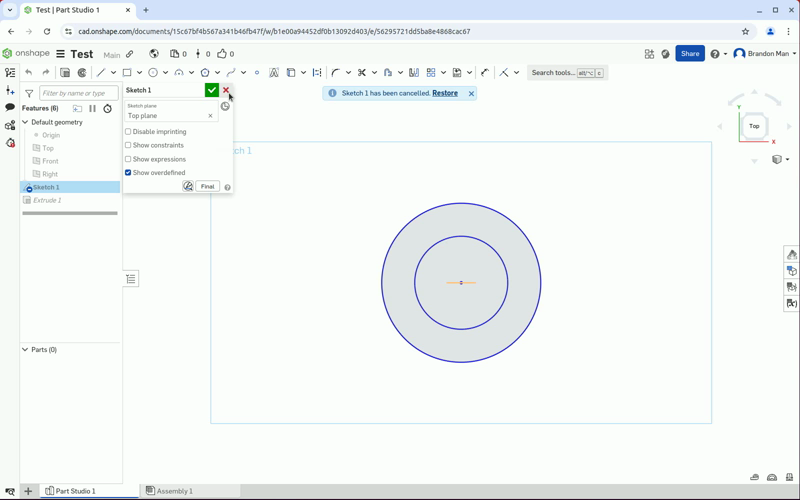
key(shift+s)
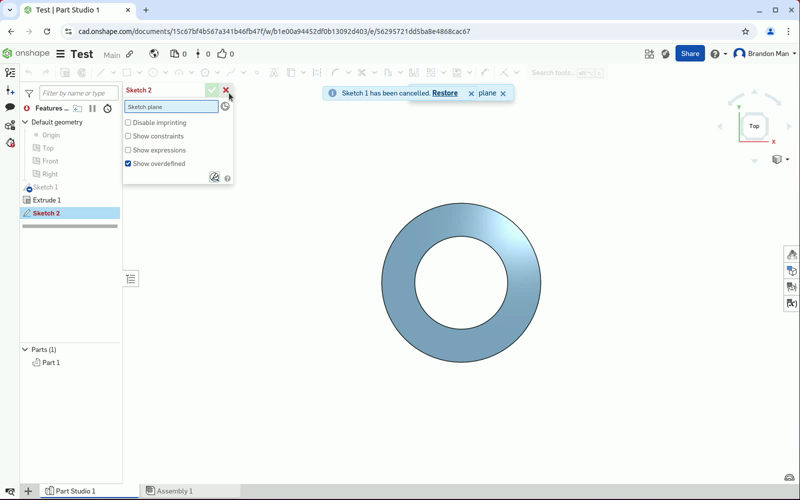
mouse_move(73, 150)
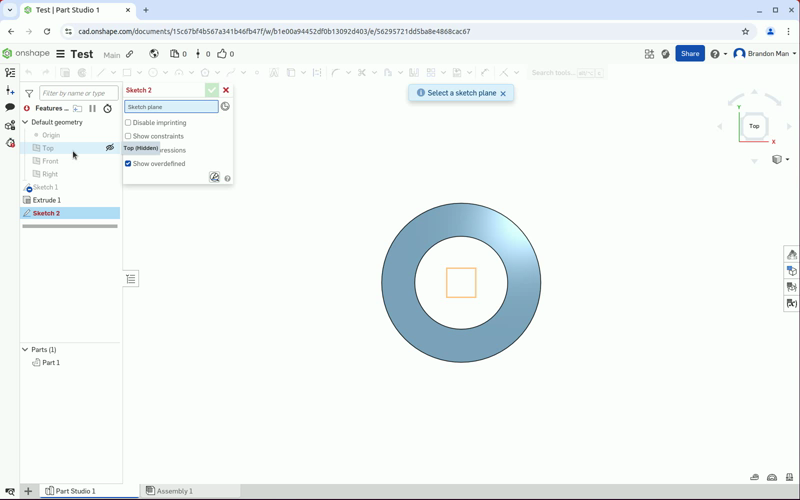
click(73, 150)
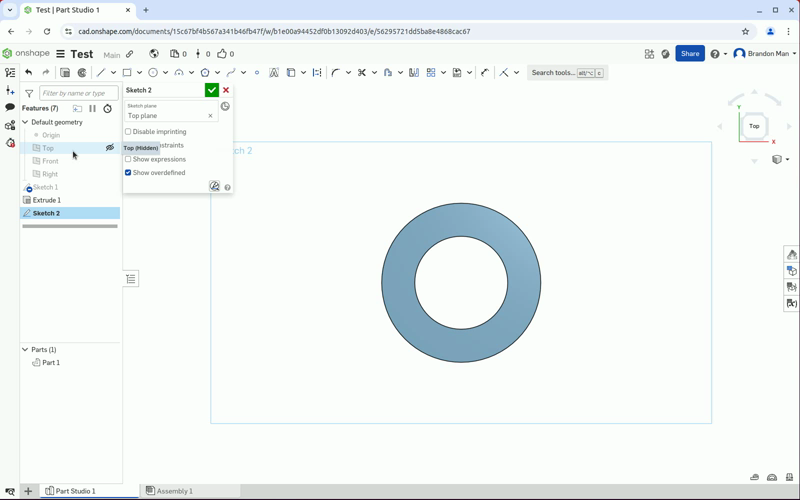
mouse_move(73, 352)
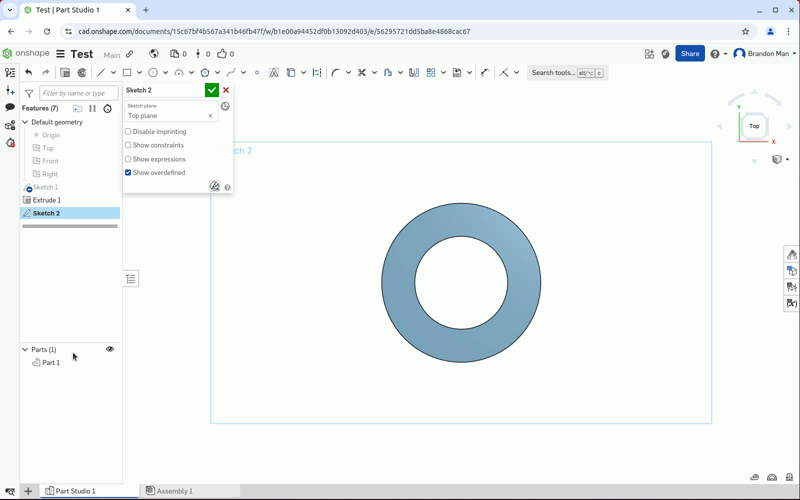
key(y)
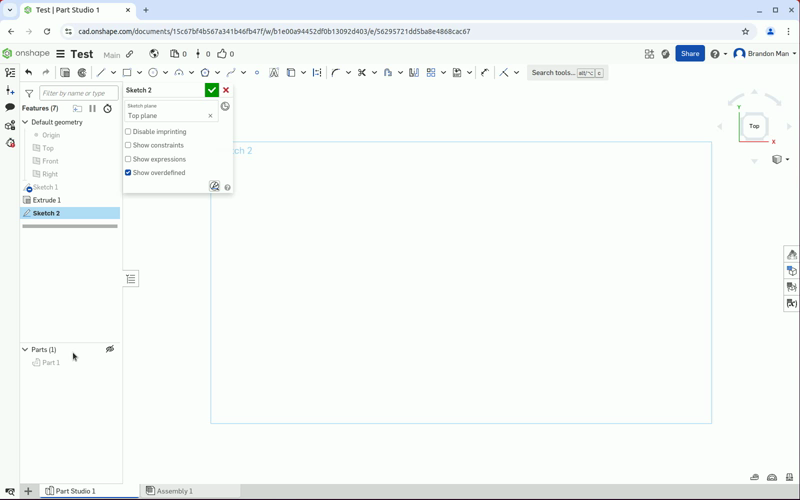
key(l)
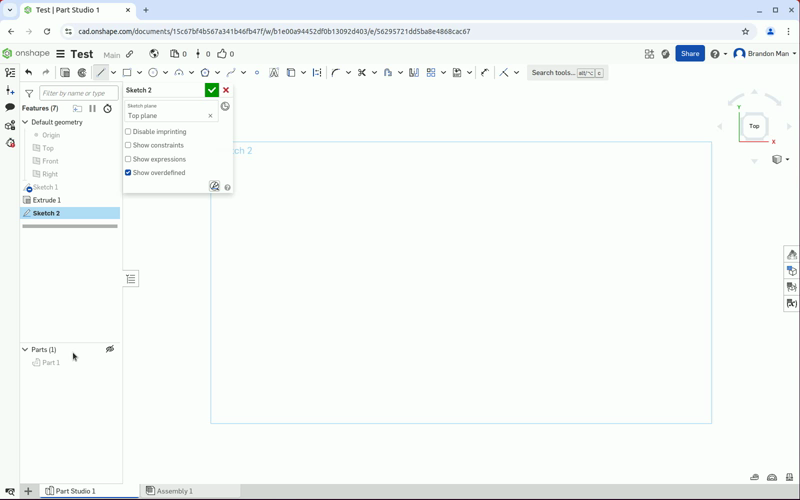
key_down(shift)
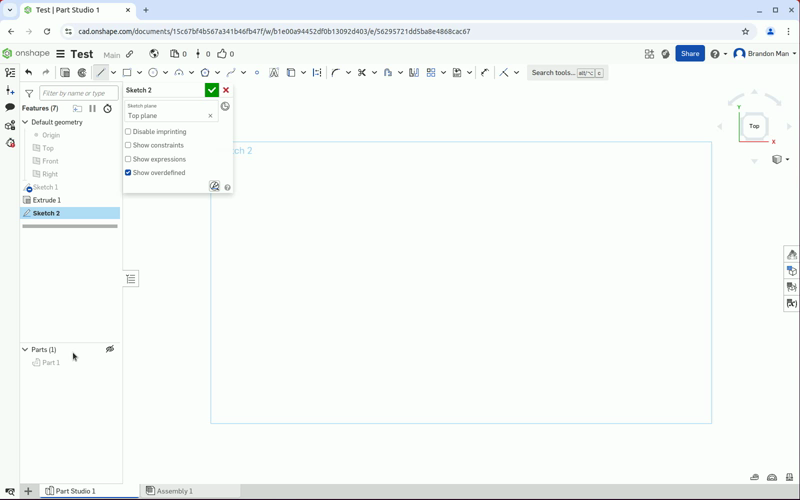
mouse_move(426, 251)
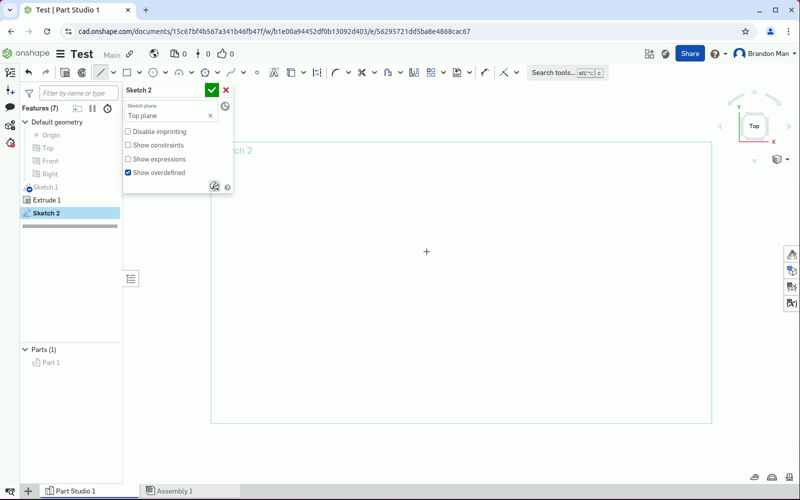
click(426, 251)
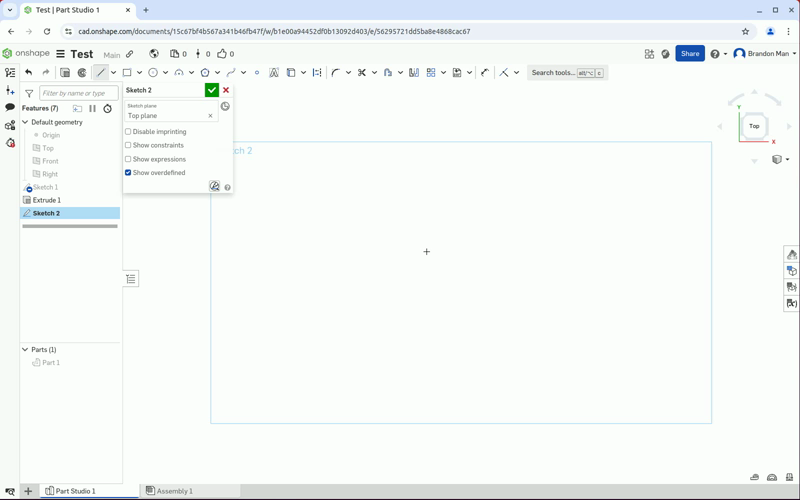
key_up(shift)
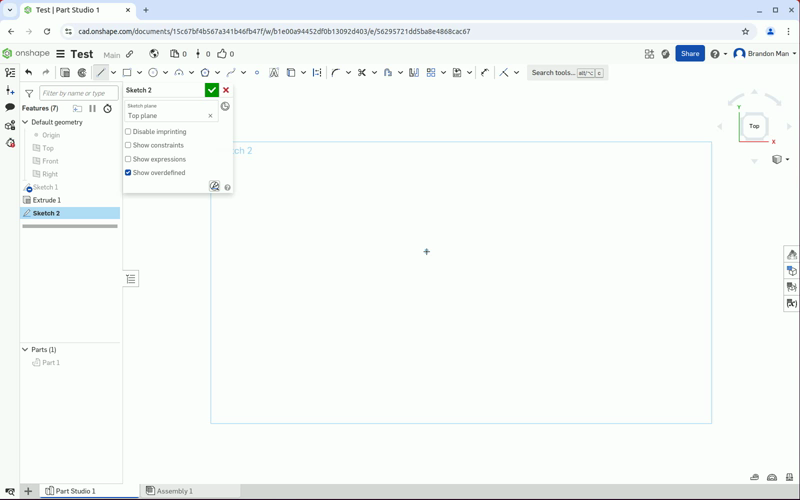
key_down(shift)
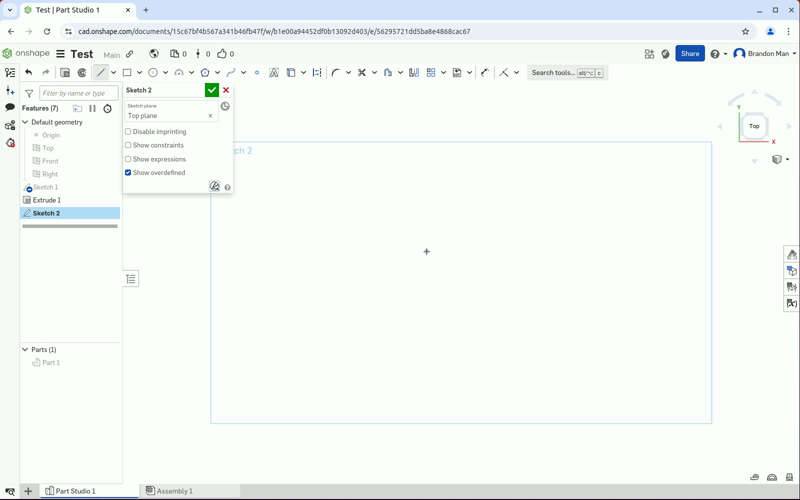
mouse_move(495, 251)
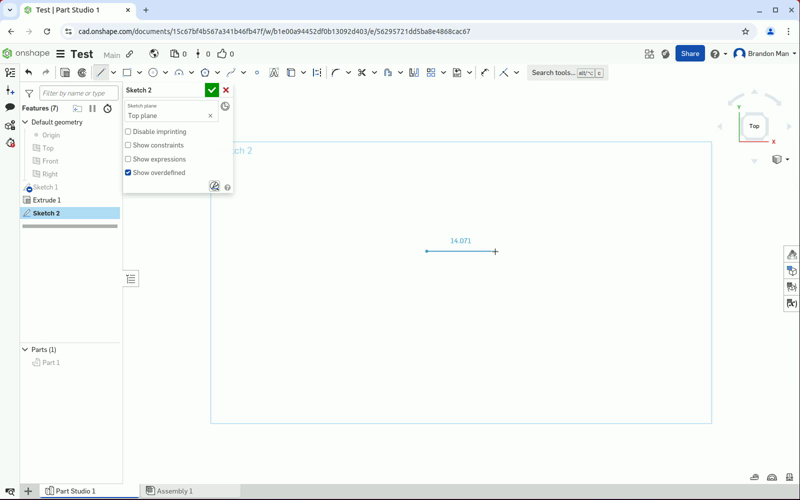
click(495, 251)
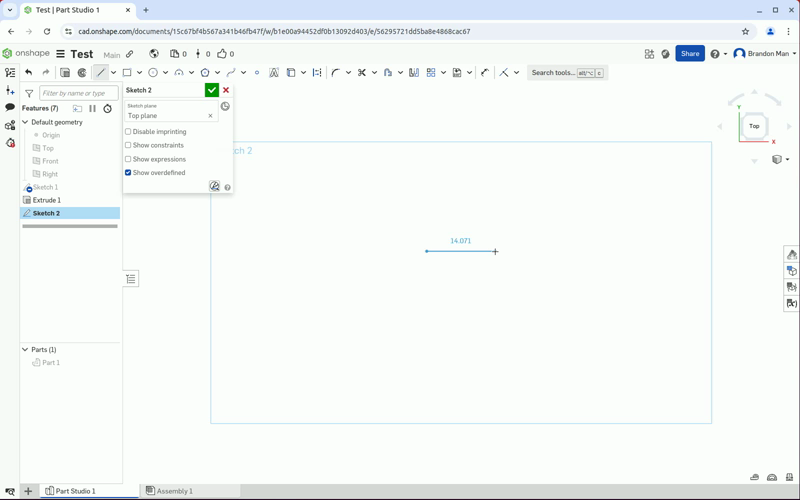
key_up(shift)
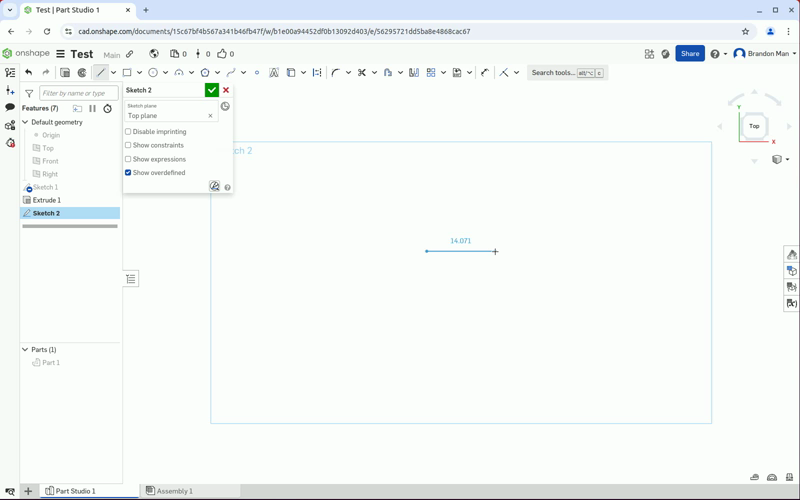
key(esc)
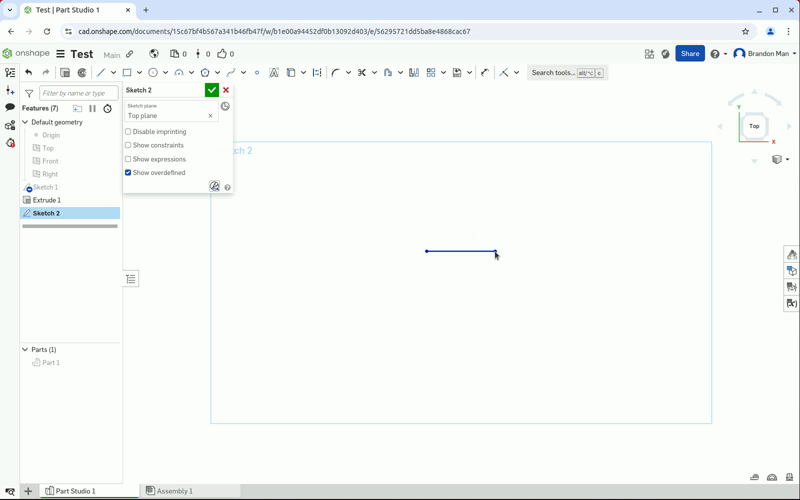
key(a)
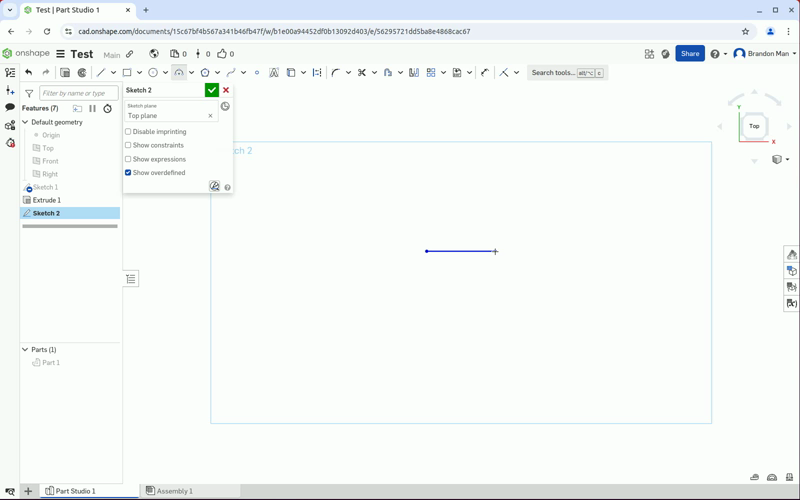
mouse_move(495, 251)
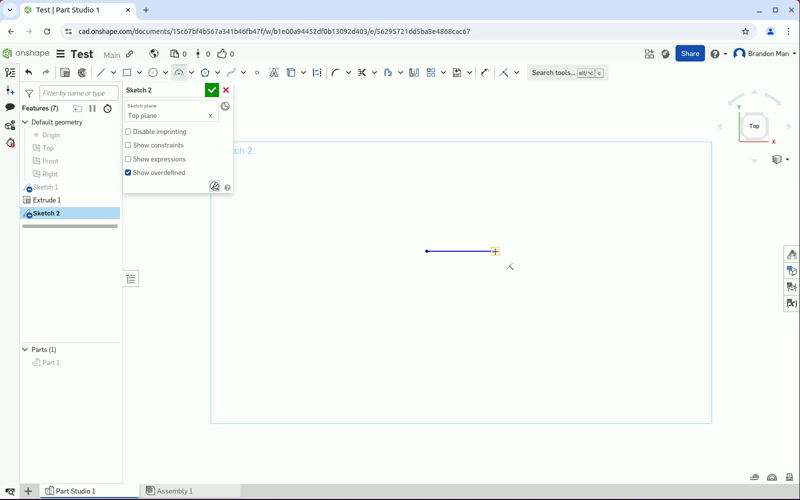
click(495, 251)
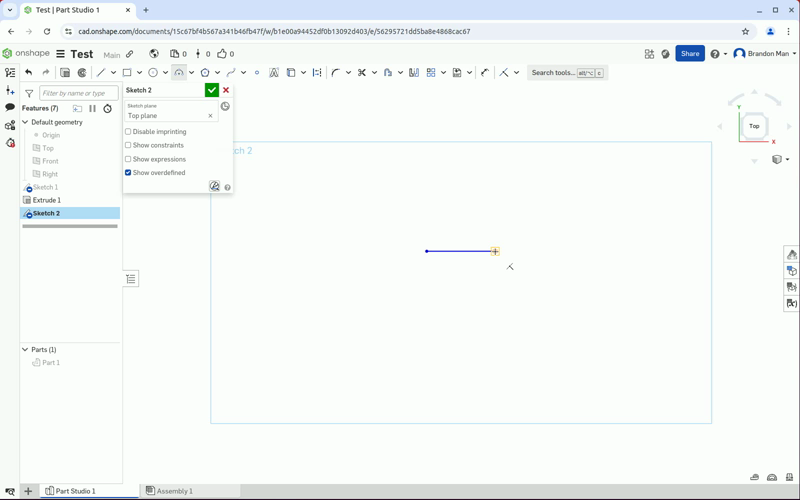
mouse_move(426, 251)
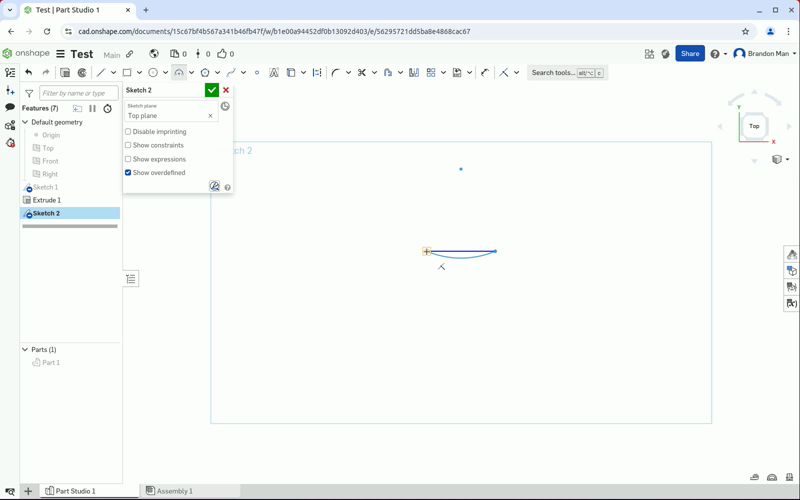
click(426, 251)
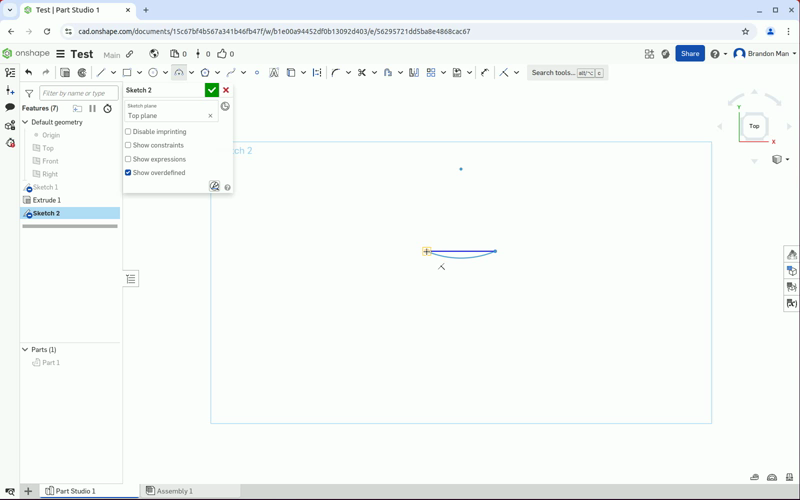
key_down(shift)
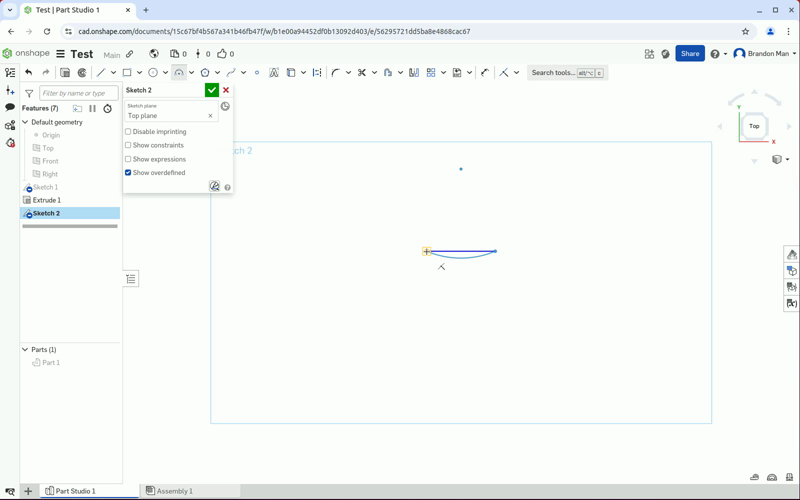
mouse_move(461, 236)
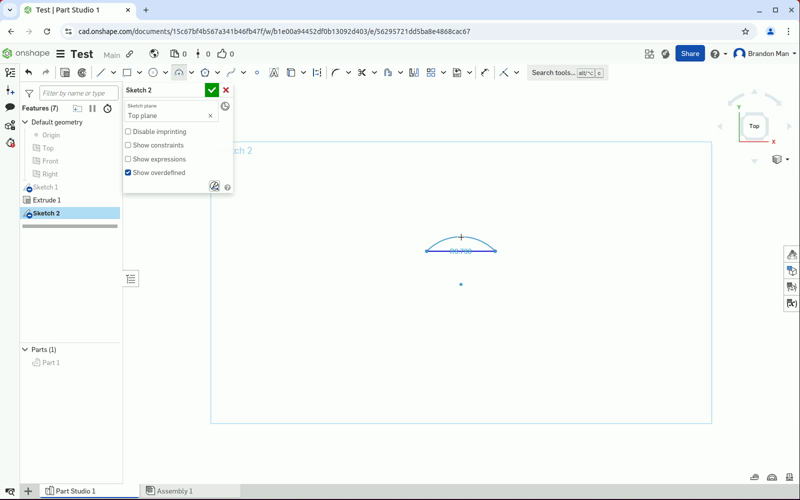
click(461, 236)
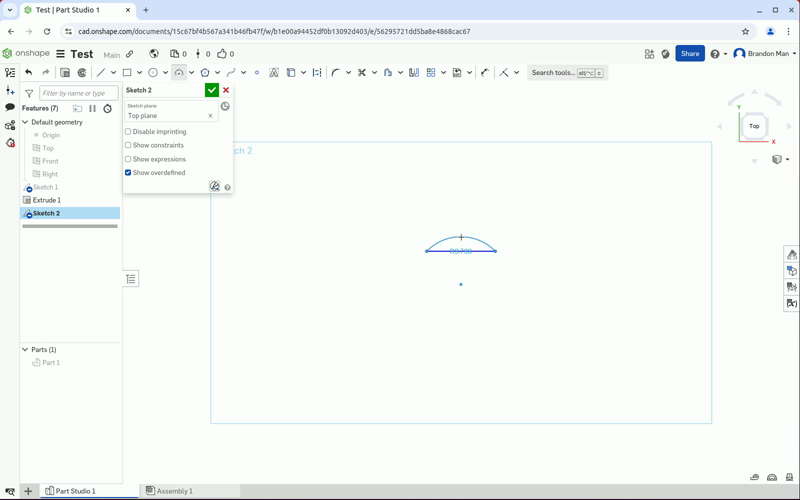
key_up(shift)
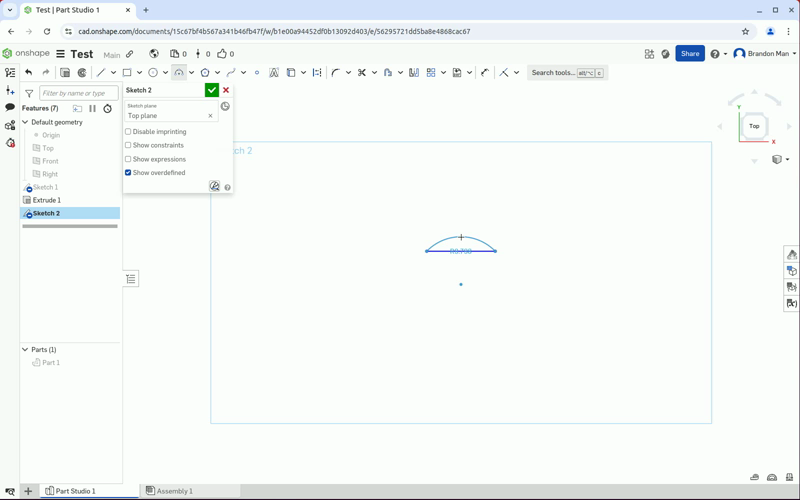
key(esc)
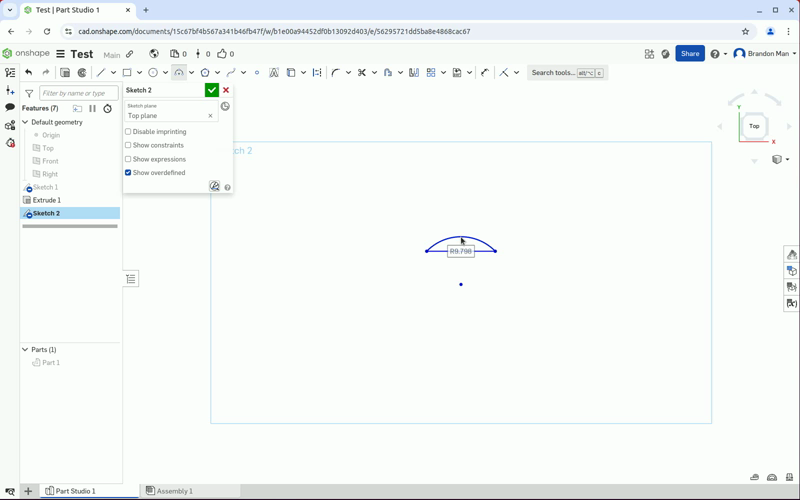
mouse_move(435, 246)
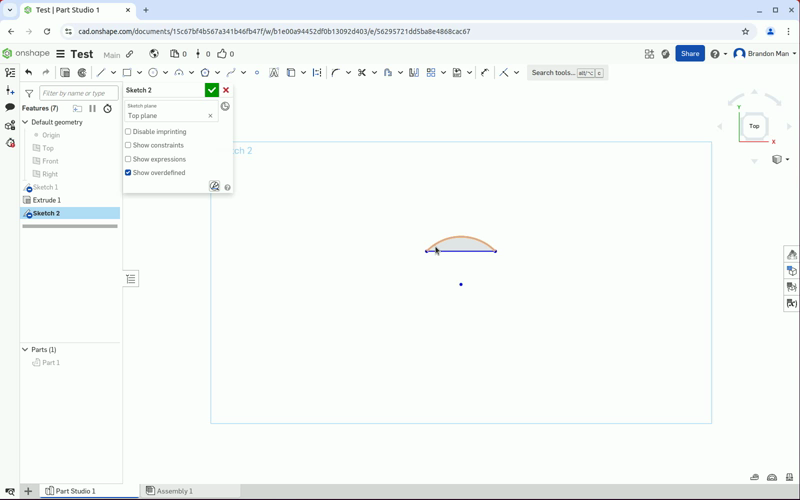
scroll(6)
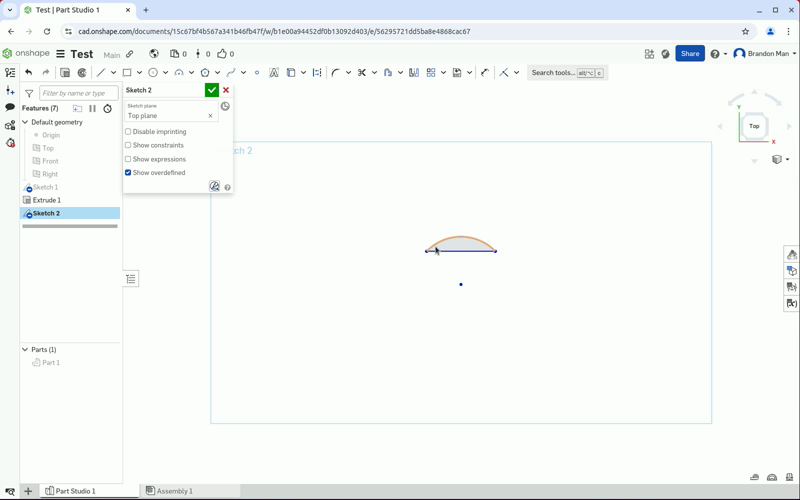
scroll(6)
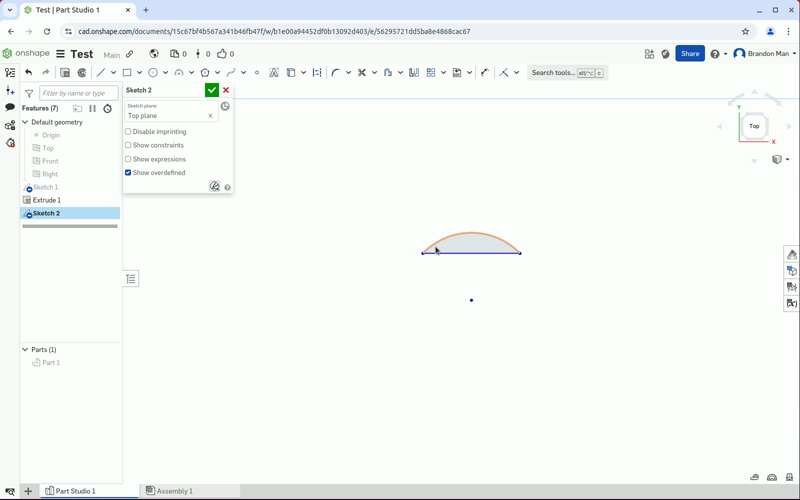
scroll(6)
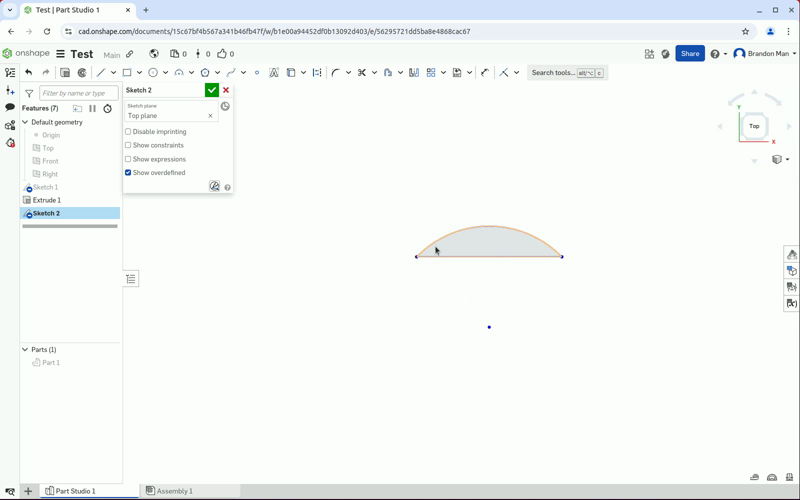
scroll(6)
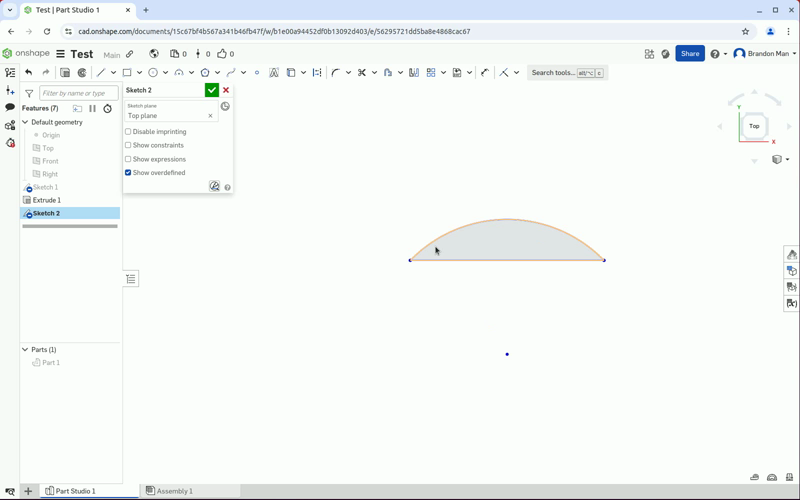
scroll(6)
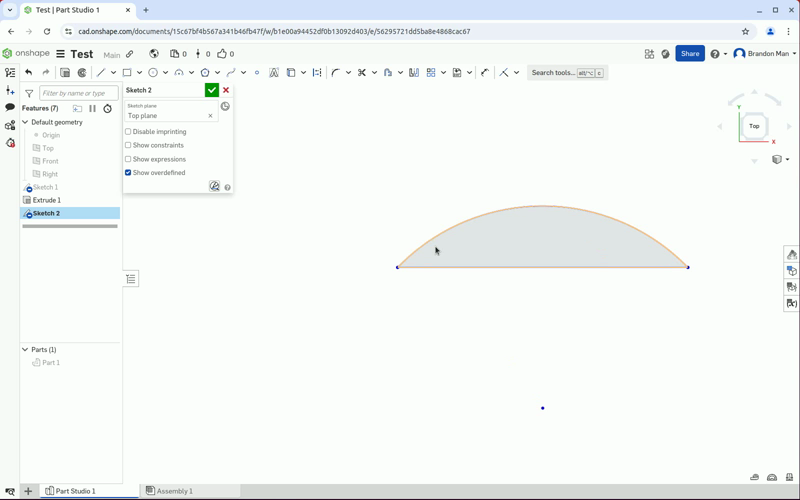
scroll(6)
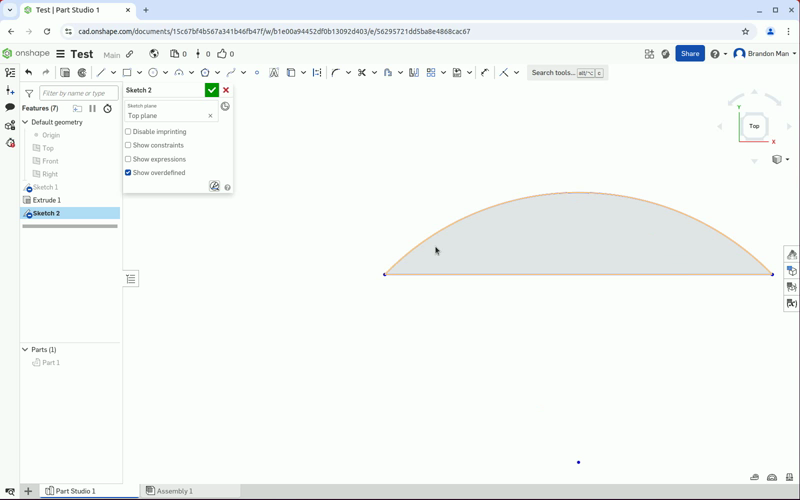
scroll(6)
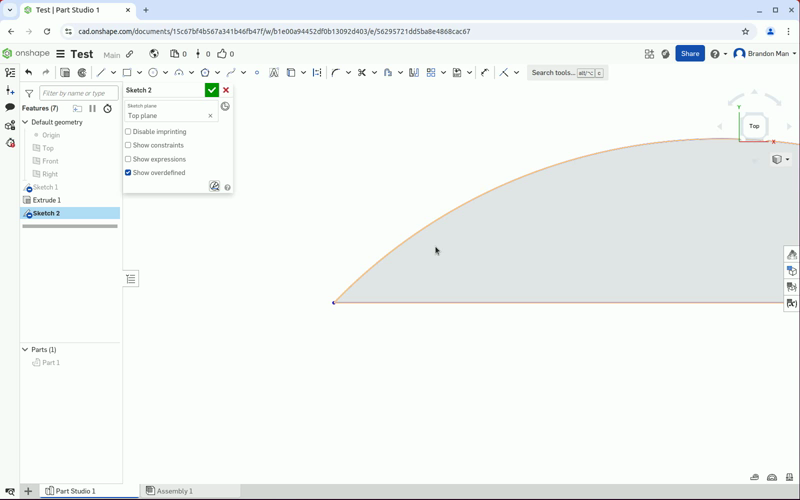
click(435, 246)
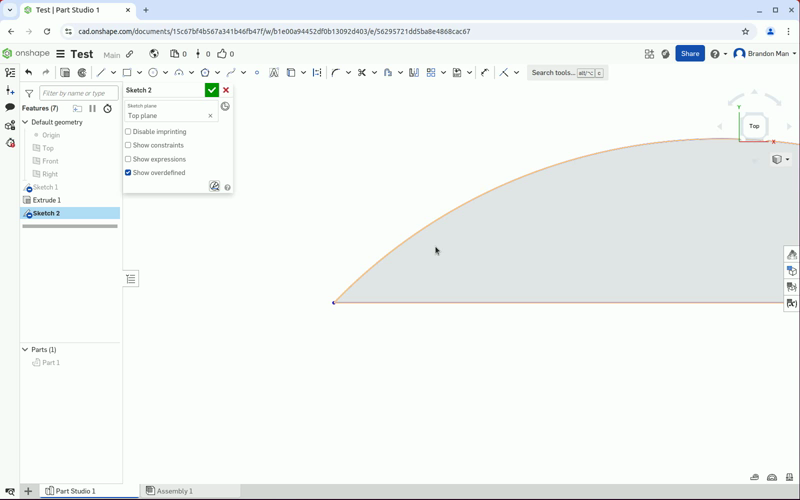
scroll(-6)
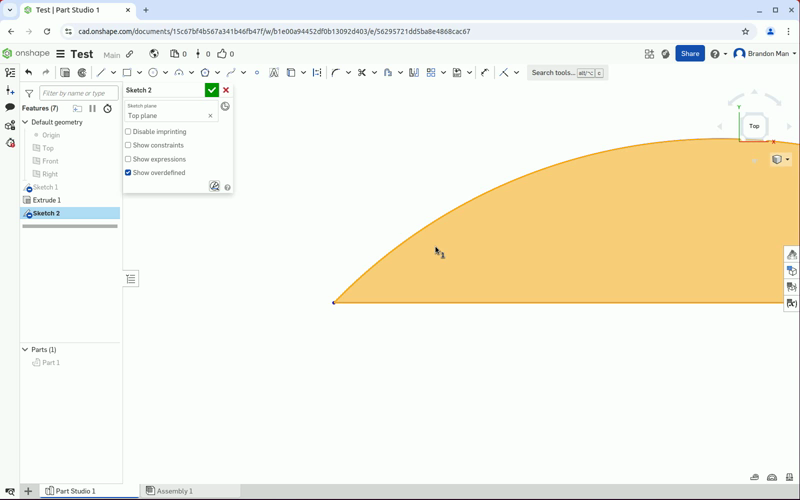
scroll(-6)
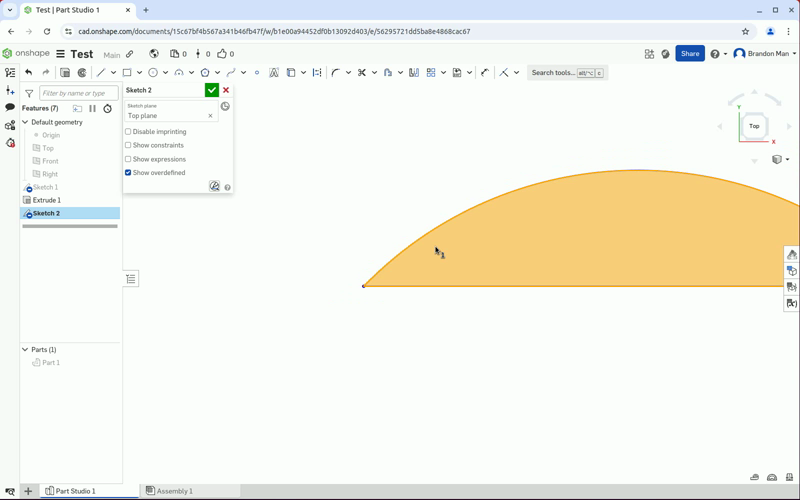
scroll(-6)
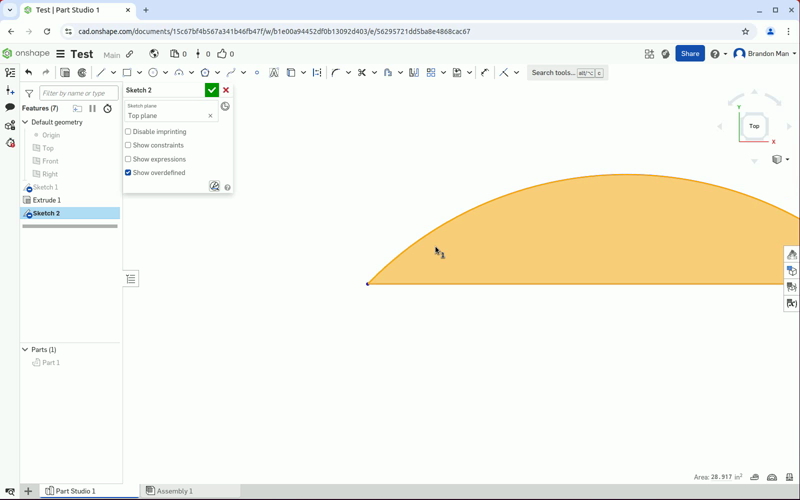
scroll(-6)
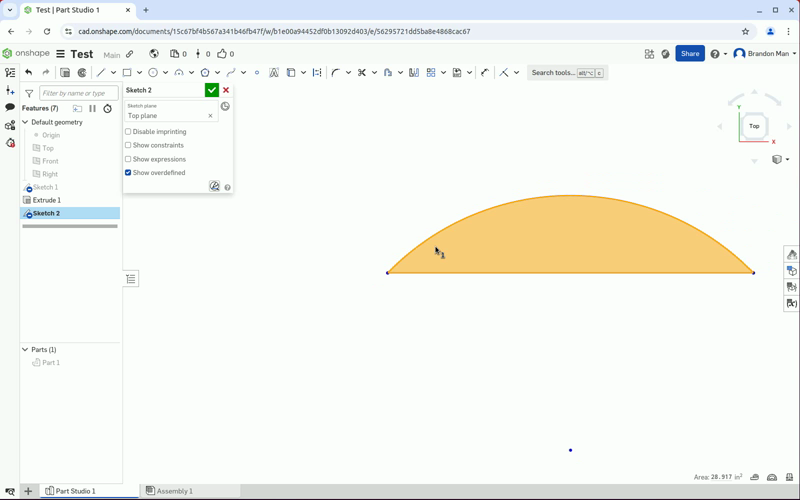
scroll(-6)
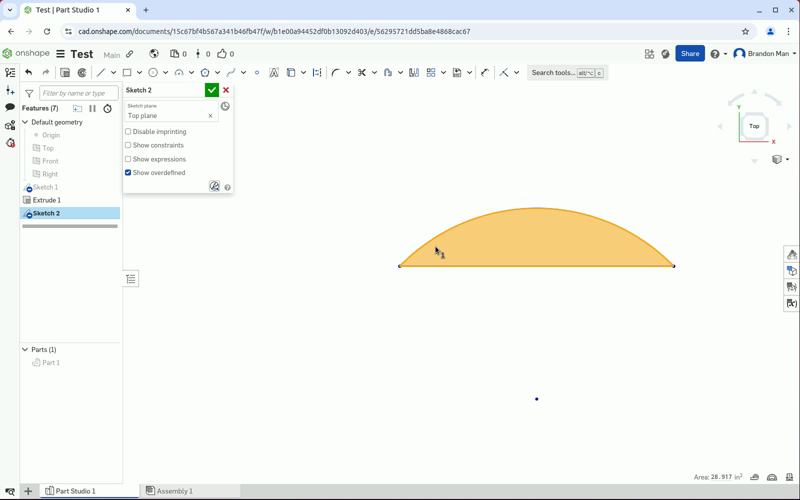
scroll(-6)
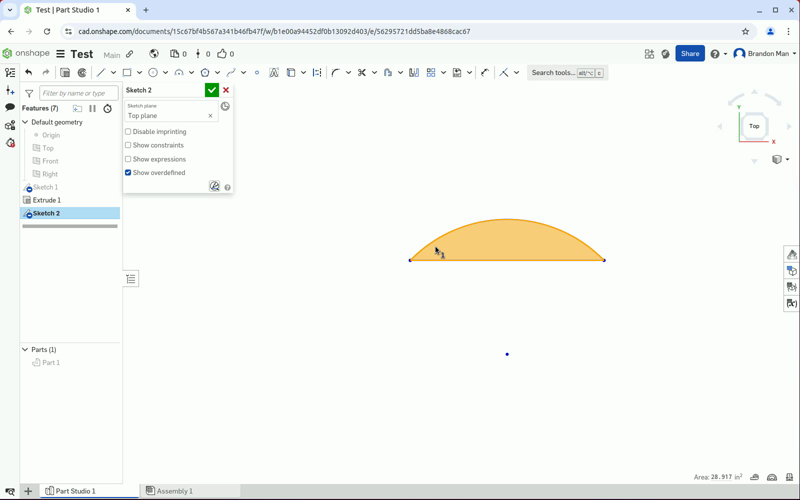
scroll(-6)
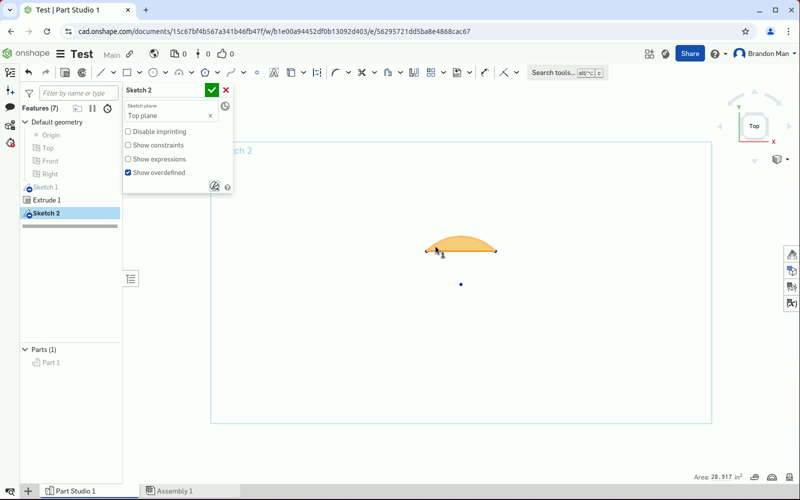
mouse_move(73, 352)
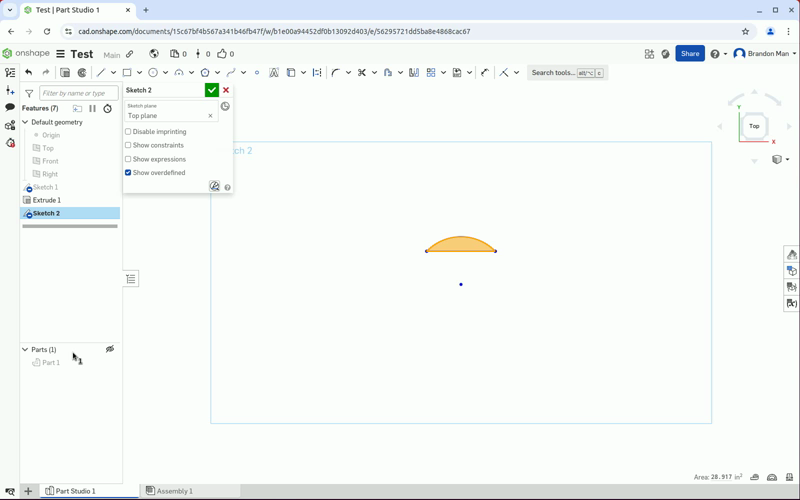
key(shift+y)
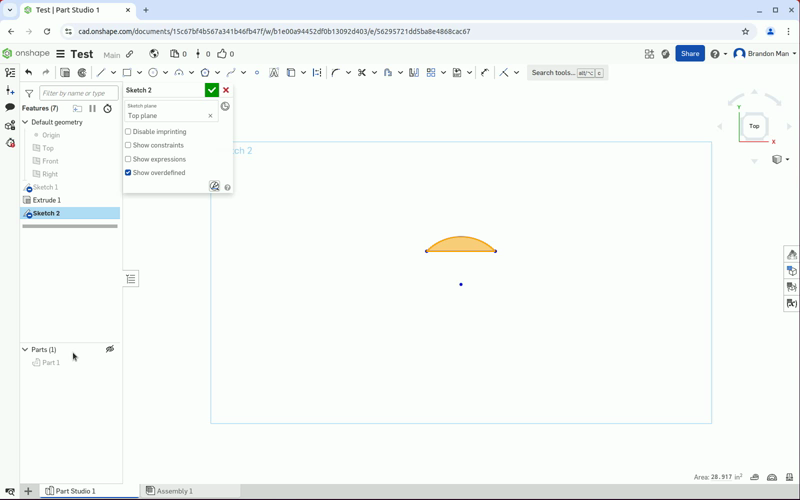
key(shift+e)
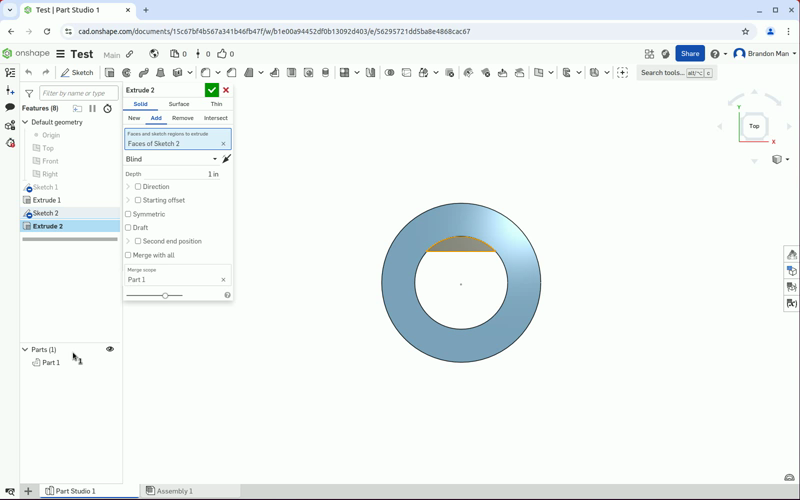
mouse_move(143, 106)
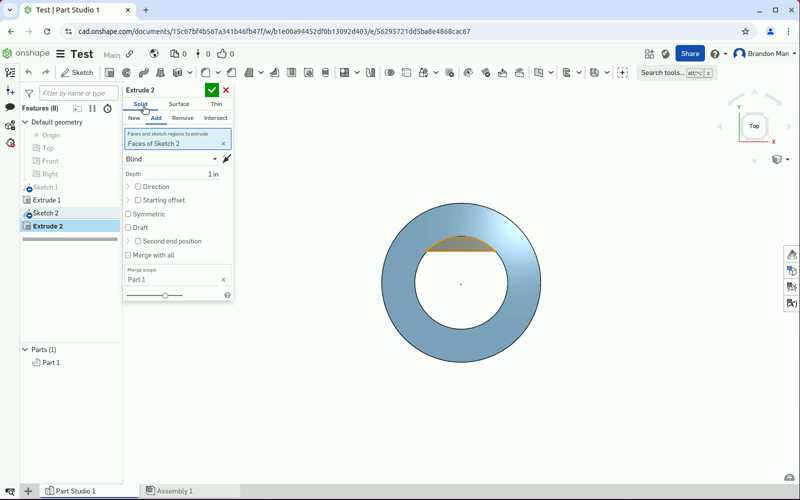
click(143, 106)
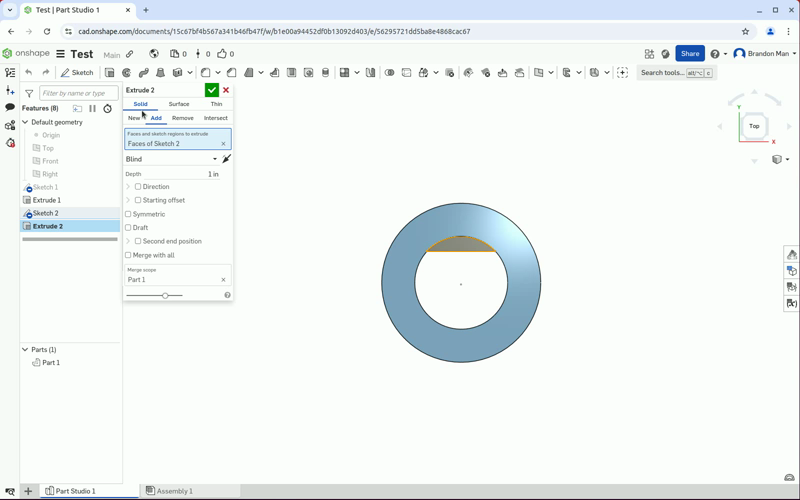
mouse_move(137, 120)
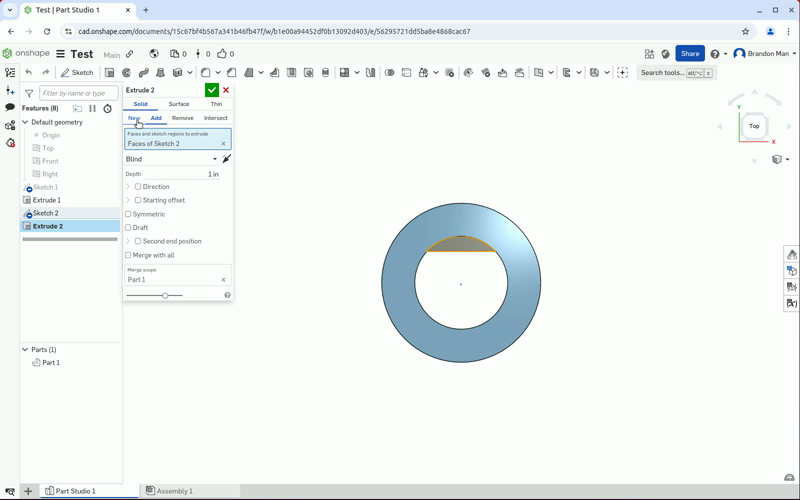
click(137, 120)
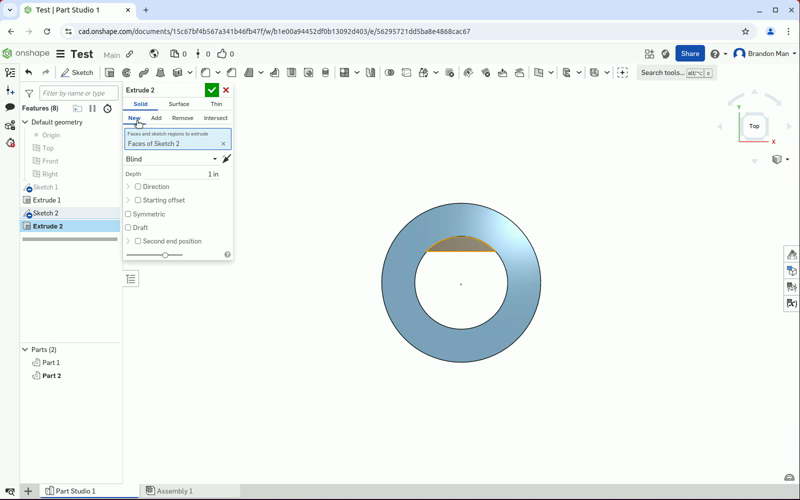
key(tab, 4)
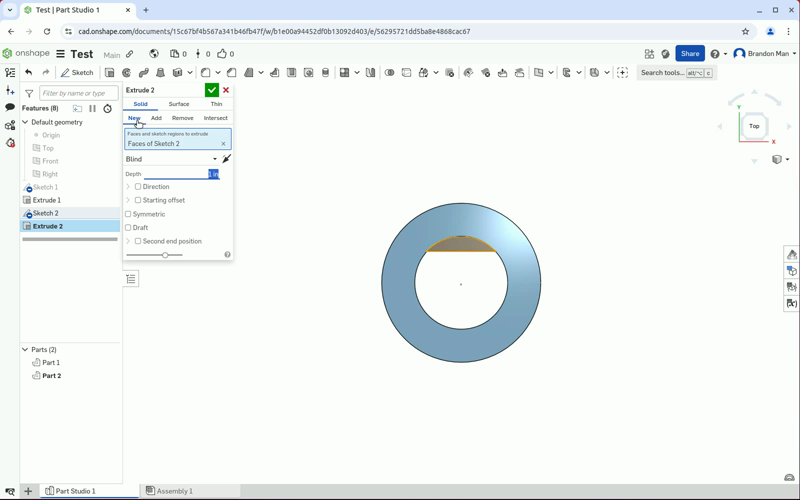
text(13.961)
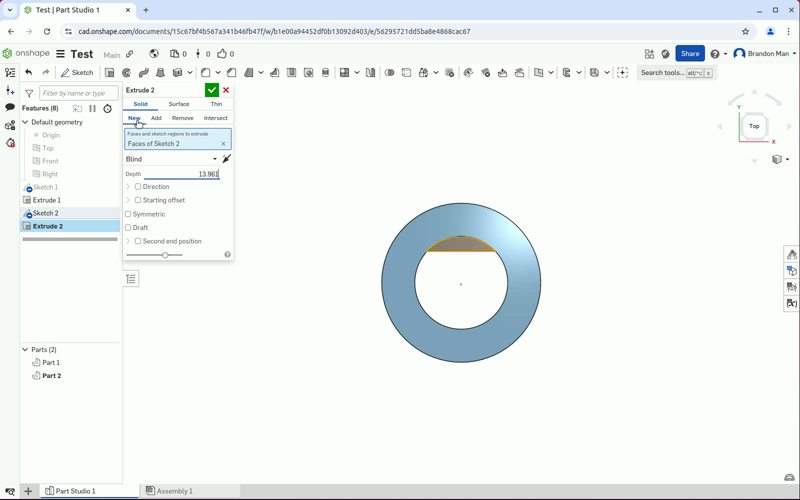
key(enter)
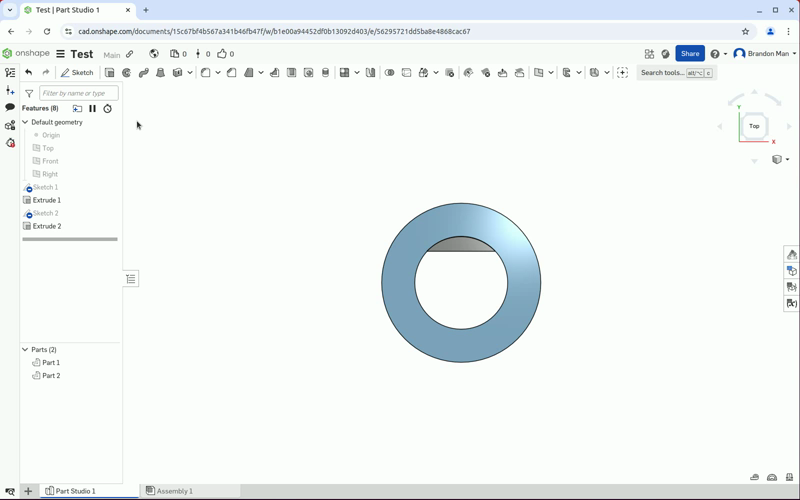
key(shift+h)
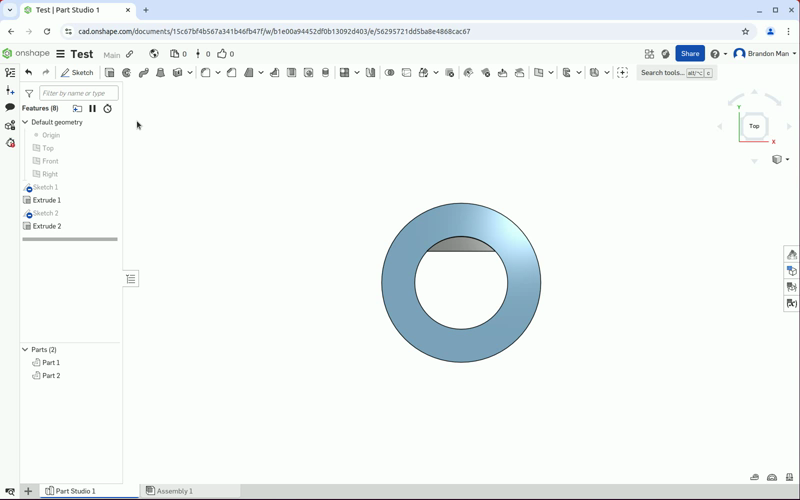
key(shift+h)
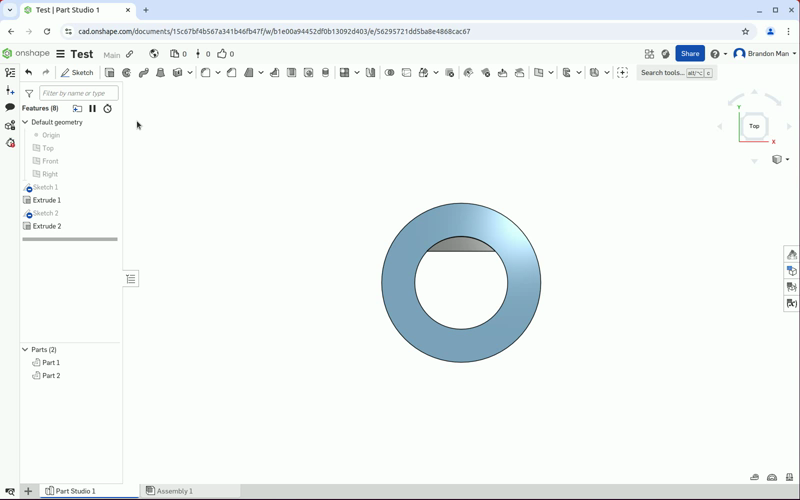
mouse_move(73, 189)
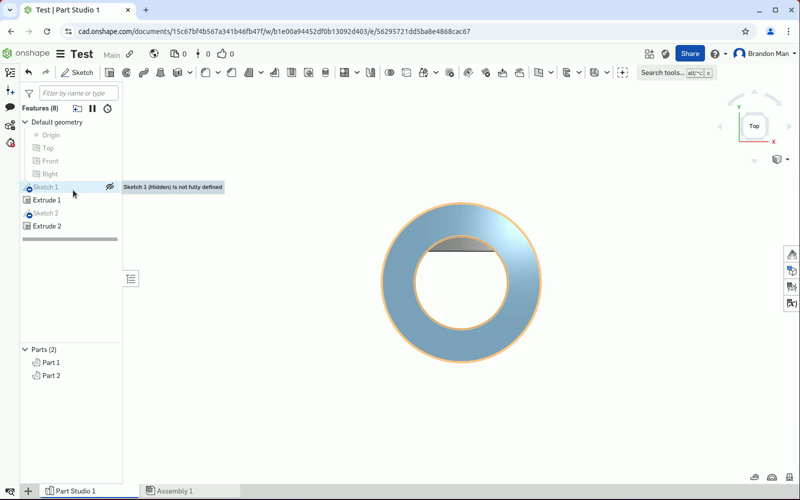
click(73, 189)
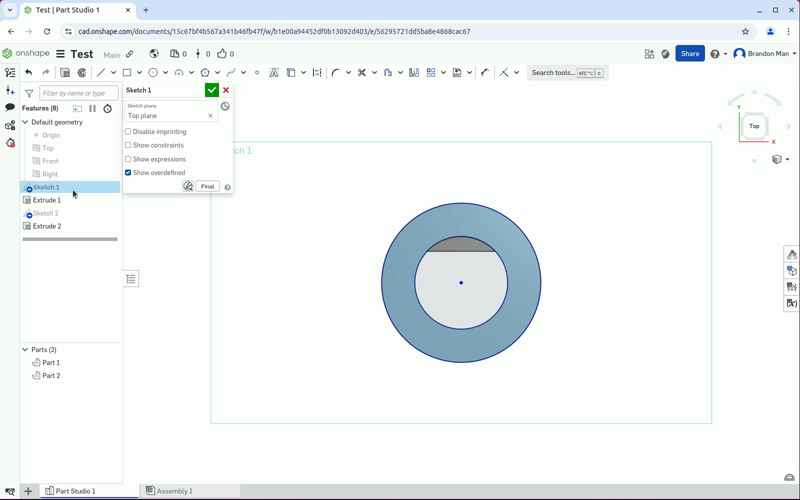
mouse_move(229, 92)
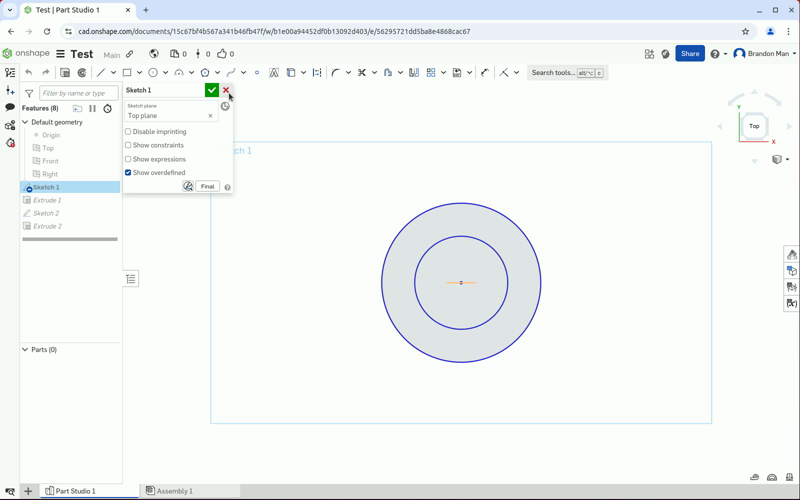
click(229, 92)
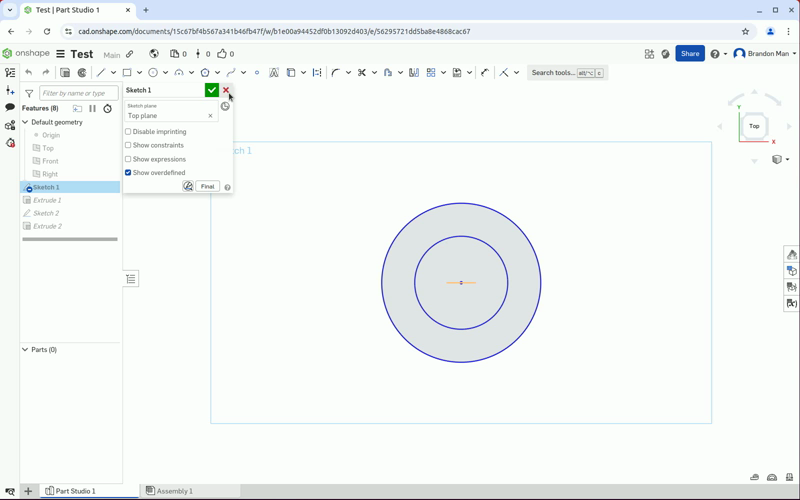
key(shift+s)
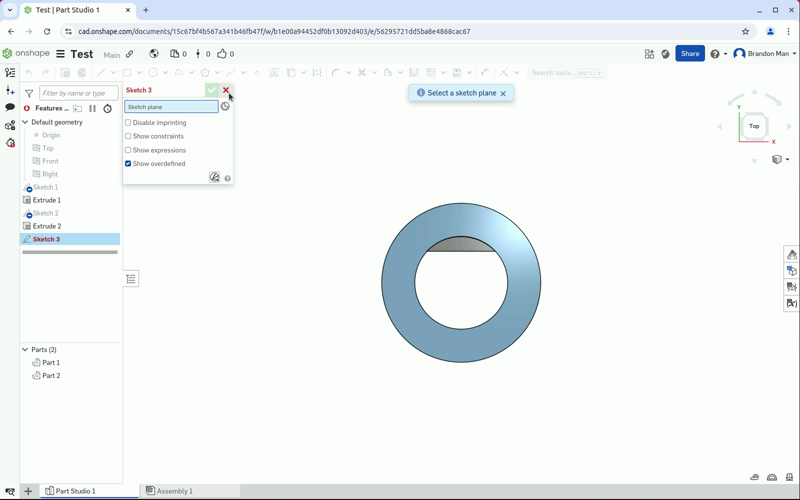
mouse_move(73, 150)
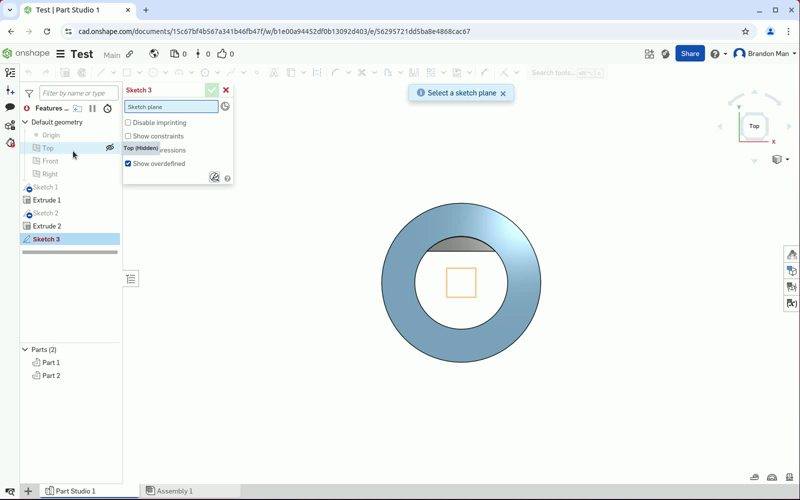
click(73, 150)
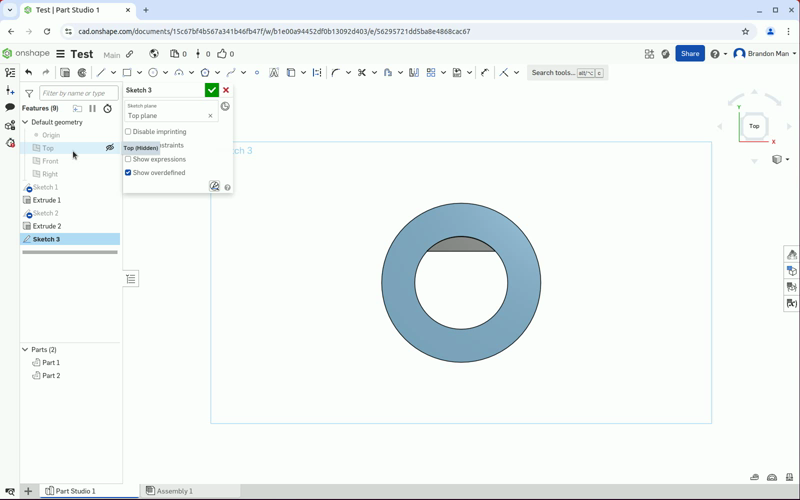
mouse_move(73, 352)
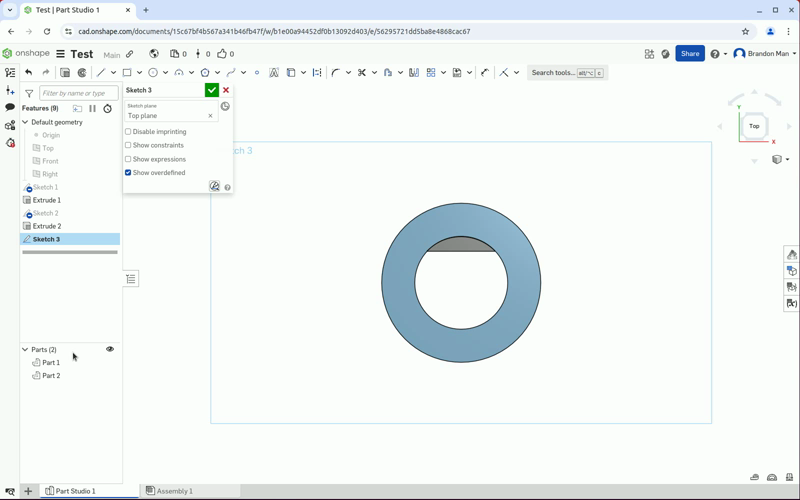
key(y)
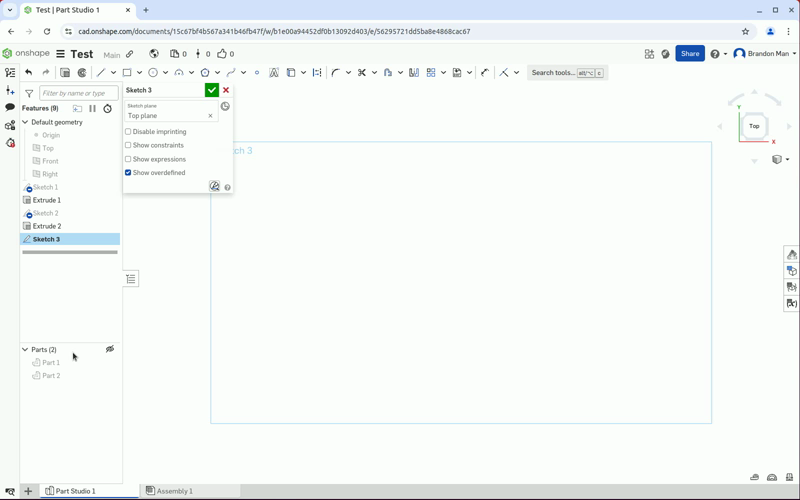
key(l)
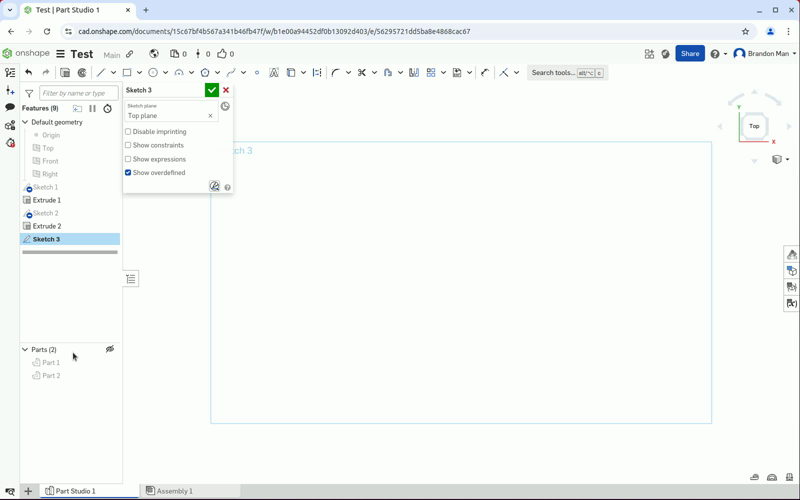
key_down(shift)
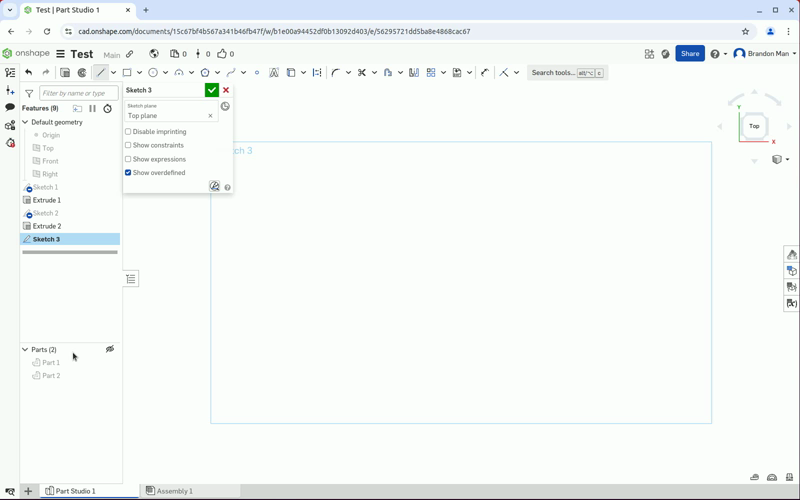
mouse_move(460, 361)
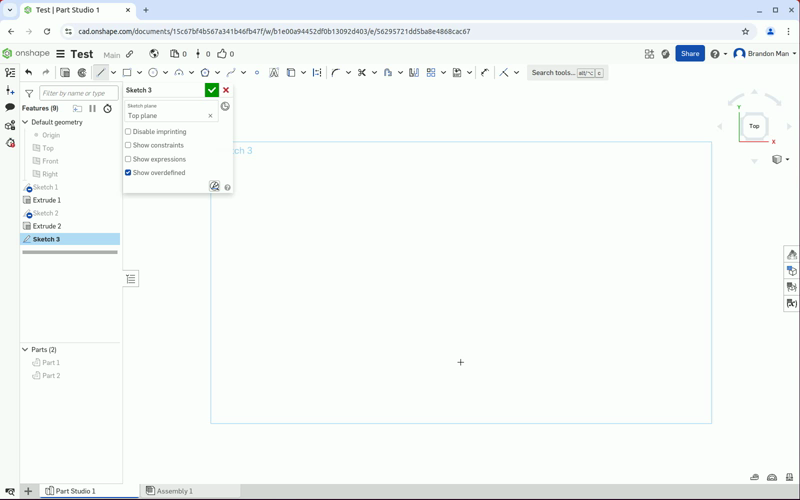
click(460, 361)
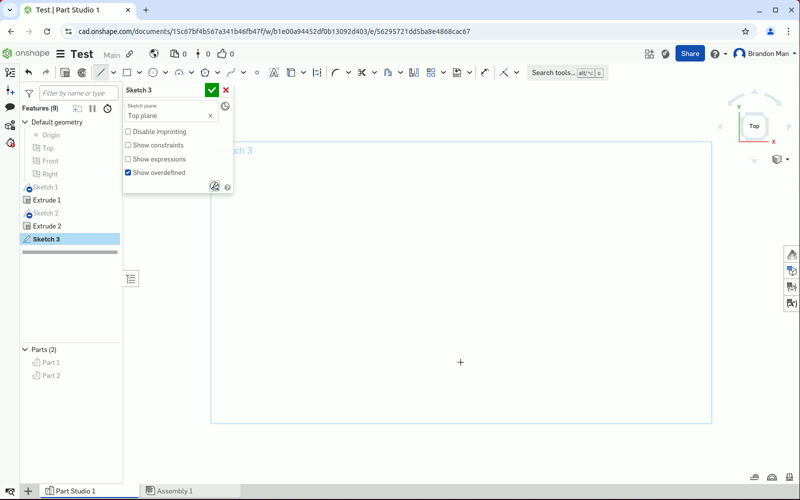
key_up(shift)
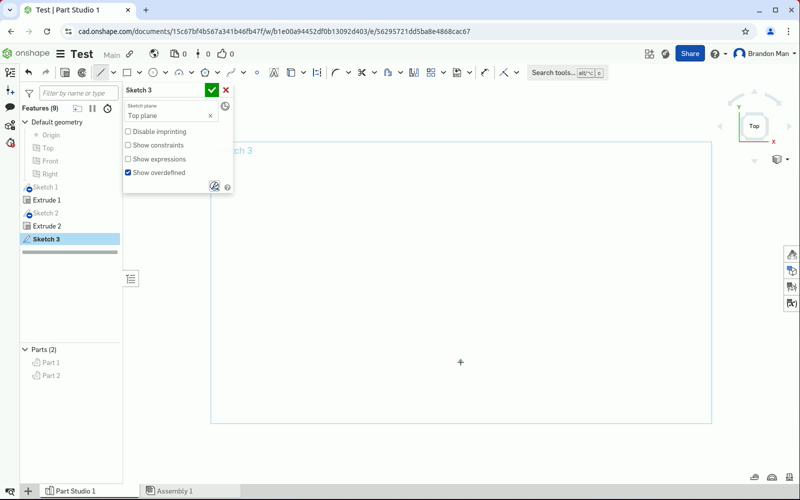
key_down(shift)
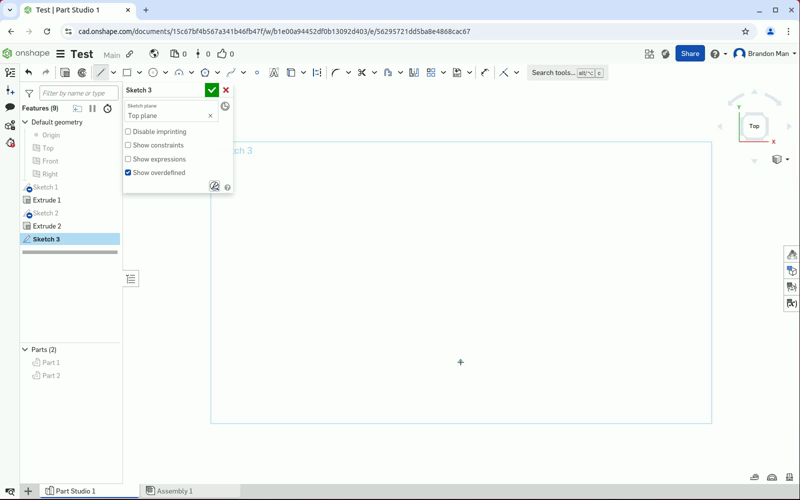
mouse_move(541, 361)
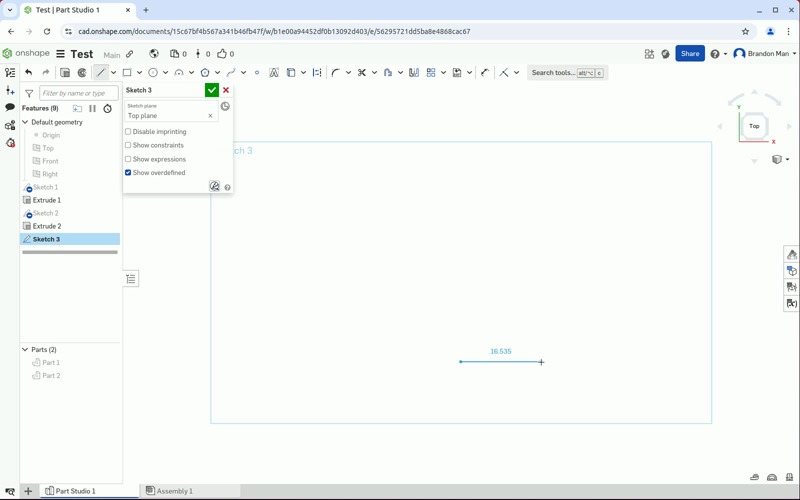
click(541, 361)
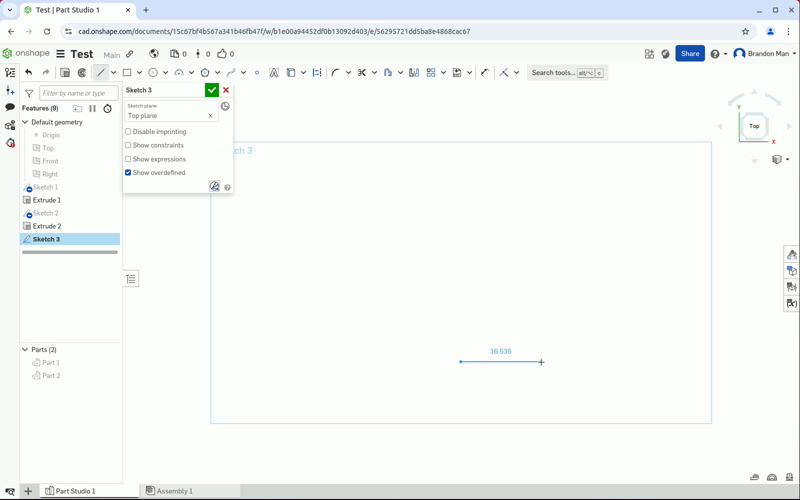
key_up(shift)
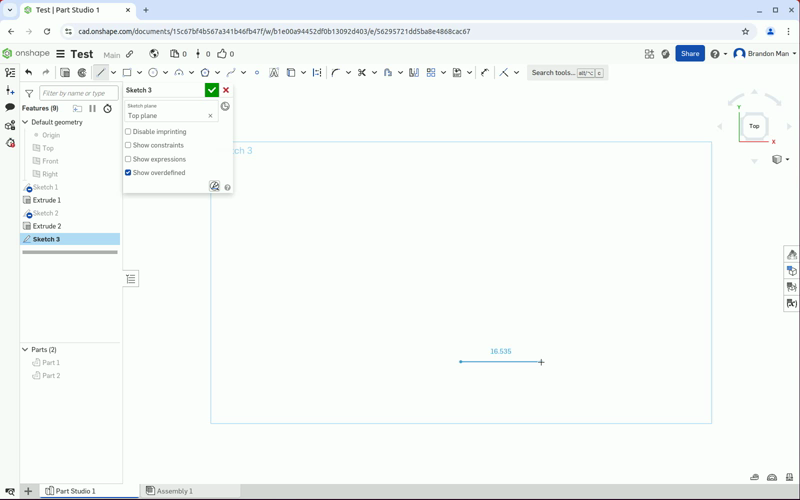
key(esc)
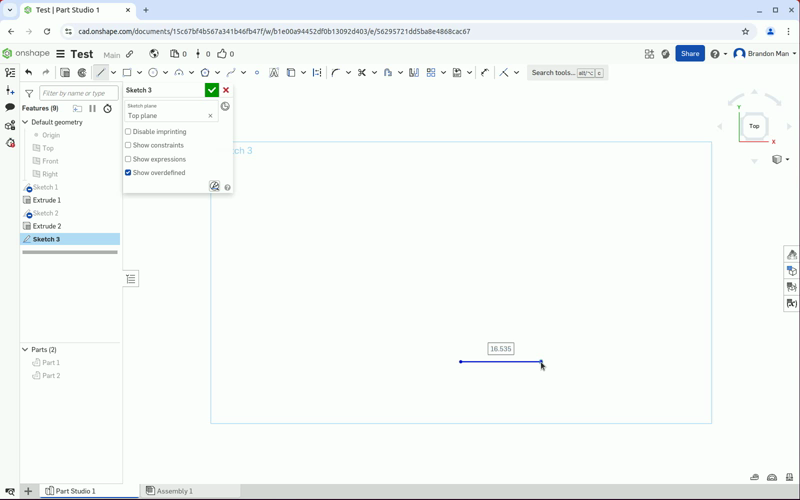
key(a)
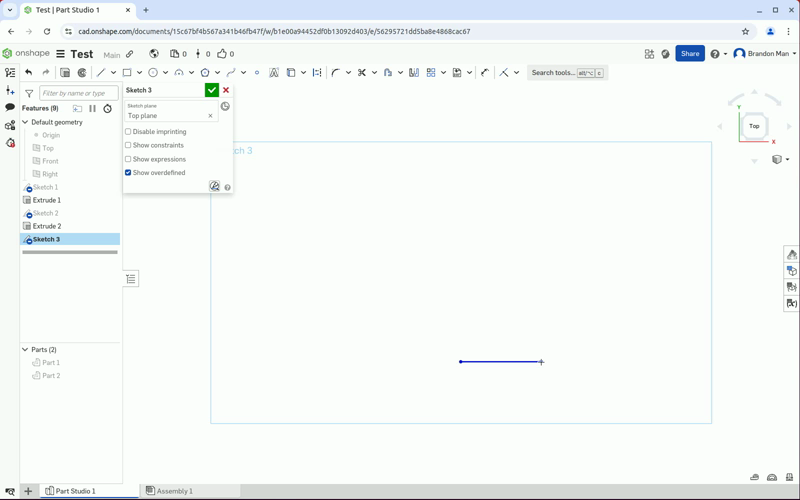
mouse_move(541, 361)
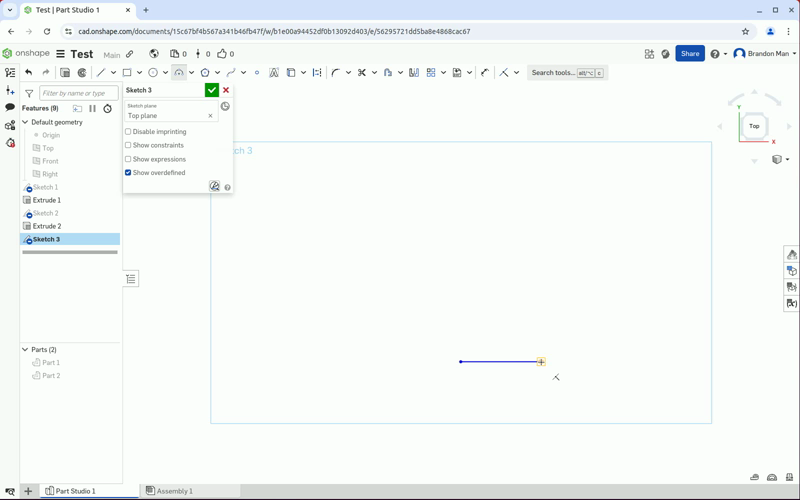
click(541, 361)
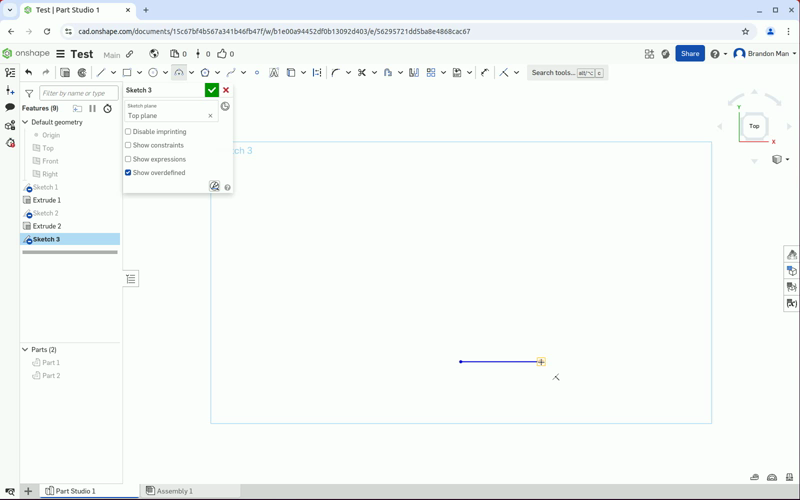
key_down(shift)
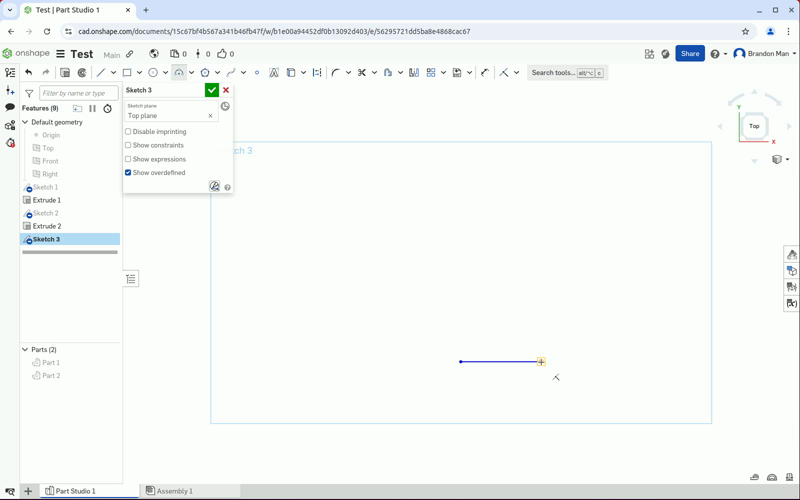
mouse_move(570, 259)
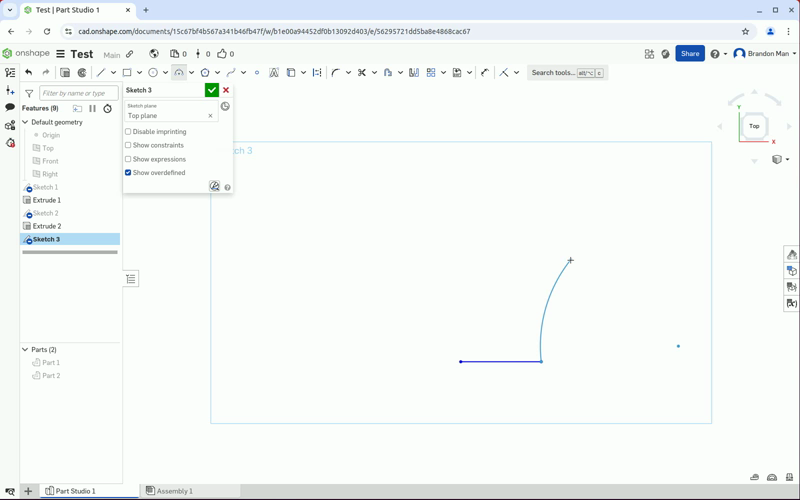
click(570, 259)
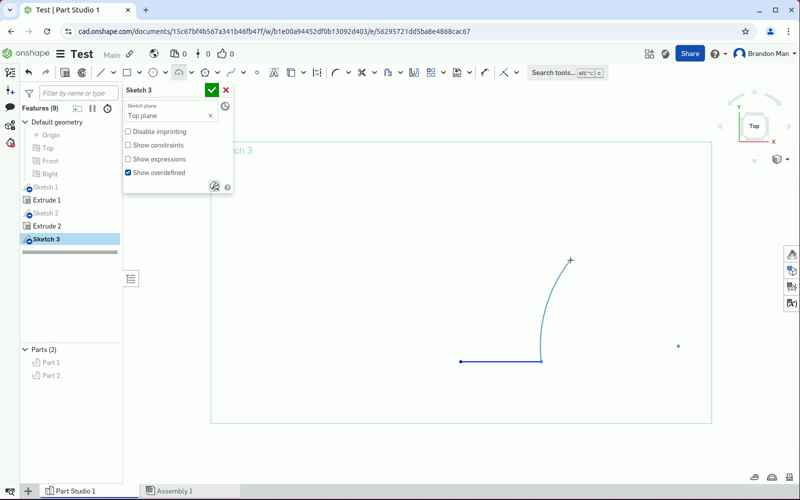
mouse_move(568, 314)
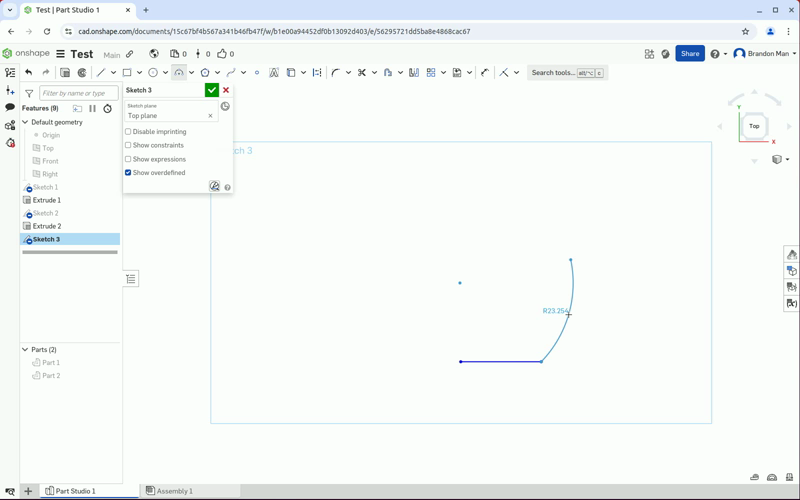
click(568, 314)
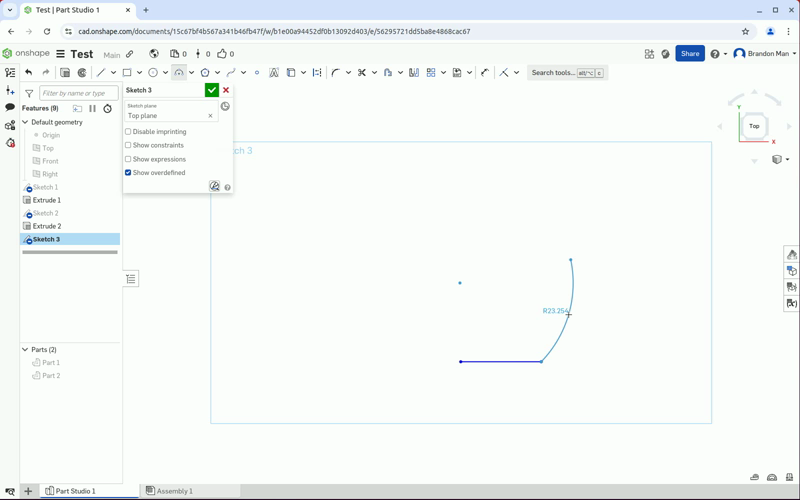
key_up(shift)
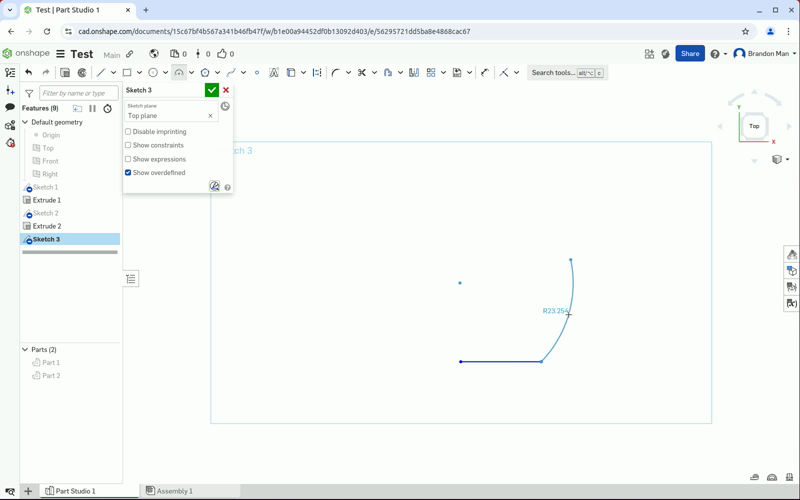
key(esc)
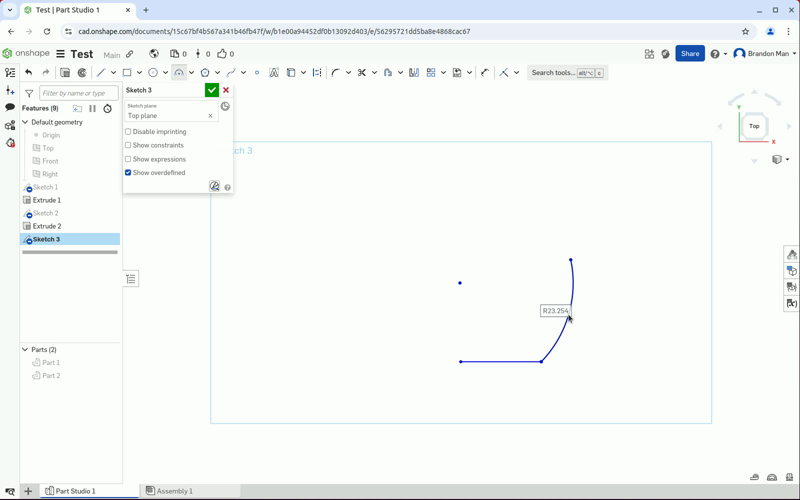
key(l)
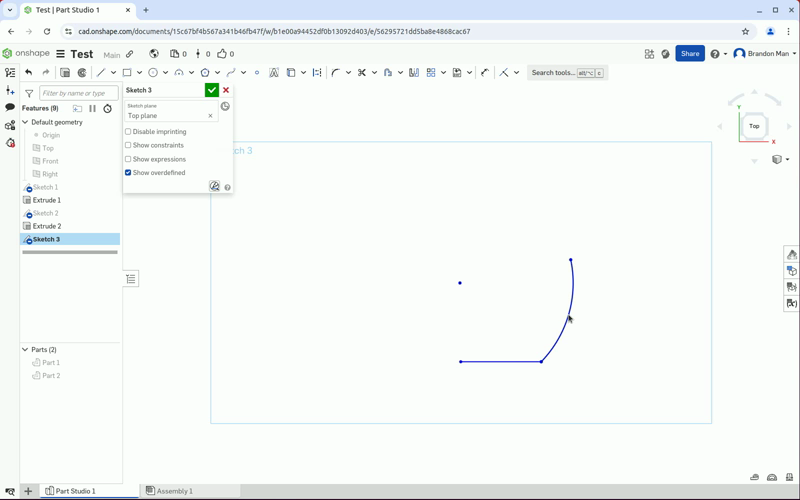
mouse_move(570, 259)
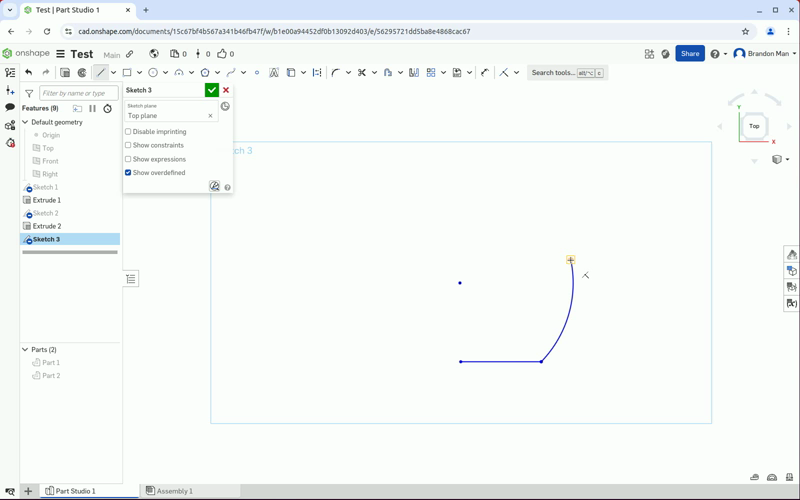
click(570, 259)
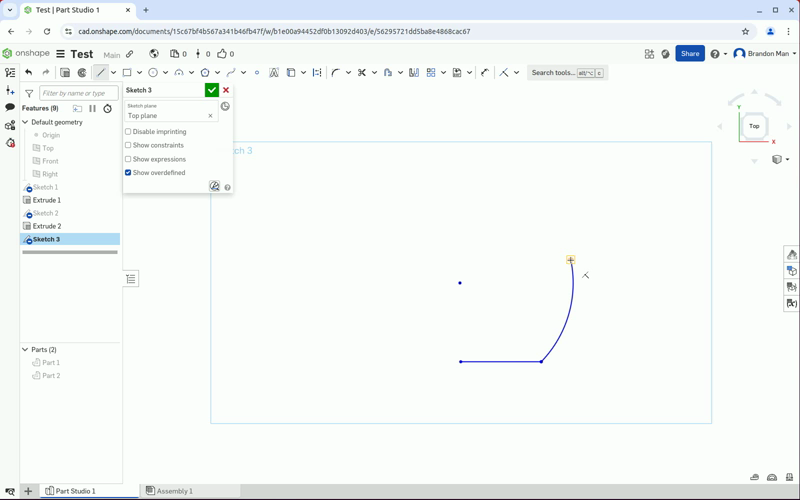
key_down(shift)
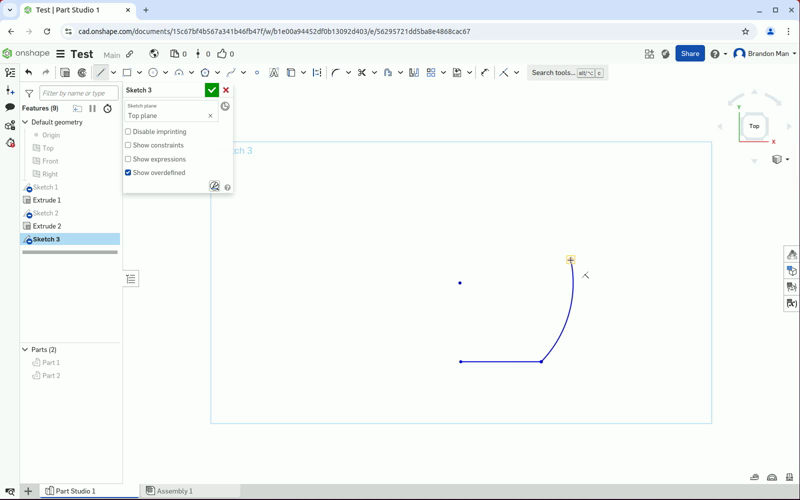
mouse_move(589, 259)
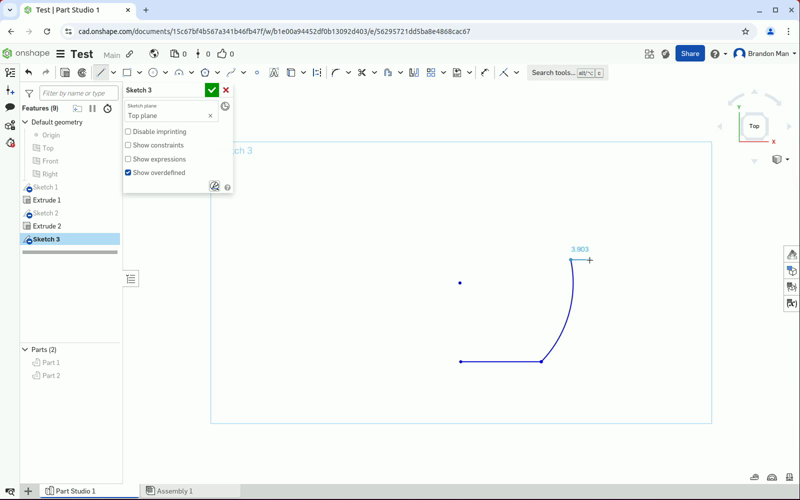
mouse_move(538, 283)
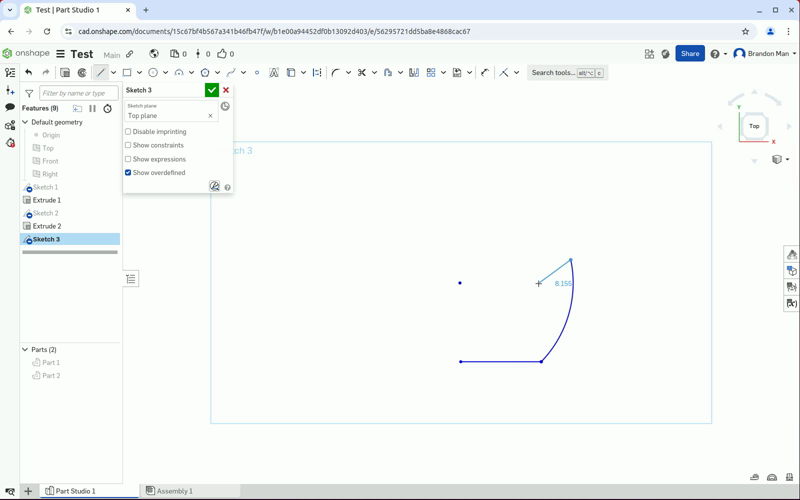
click(538, 283)
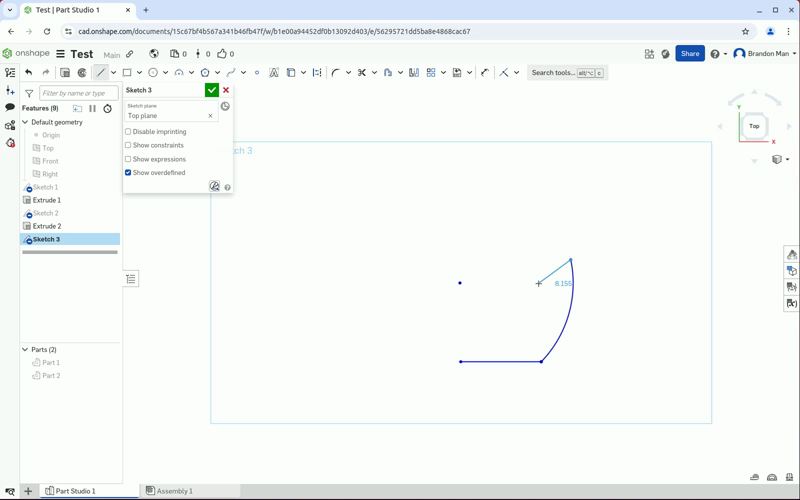
key_up(shift)
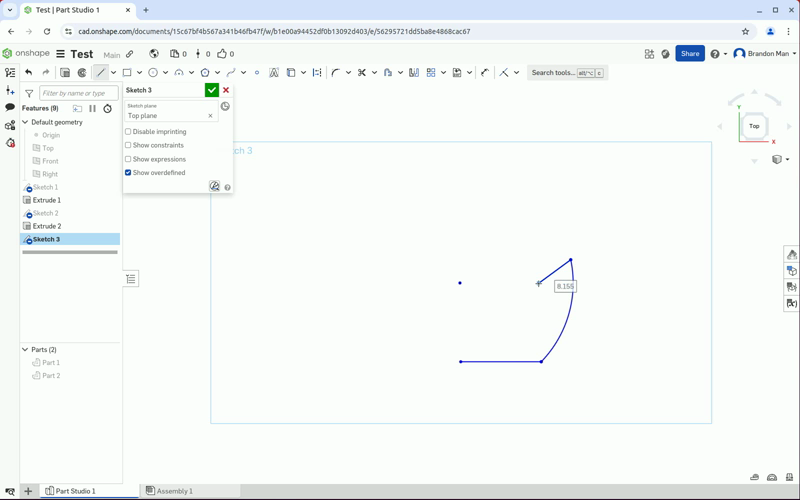
key(esc)
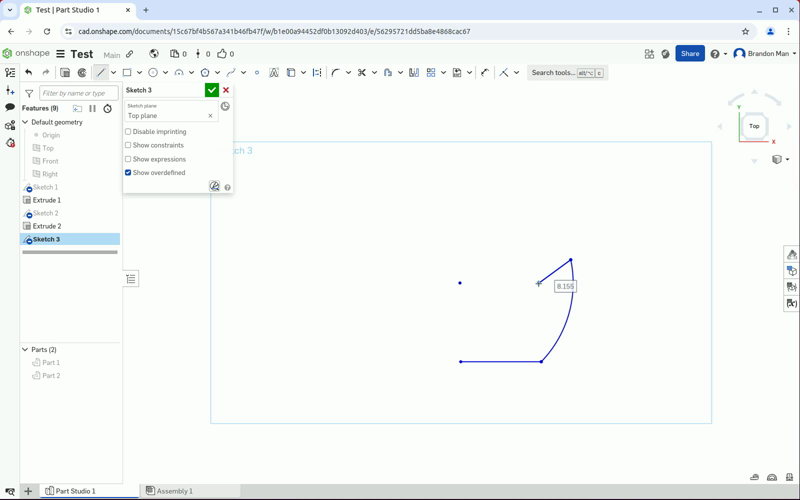
key(a)
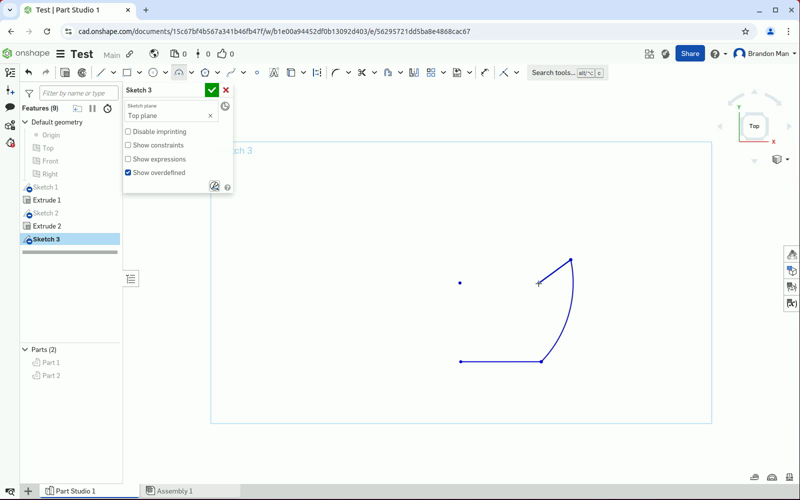
mouse_move(538, 283)
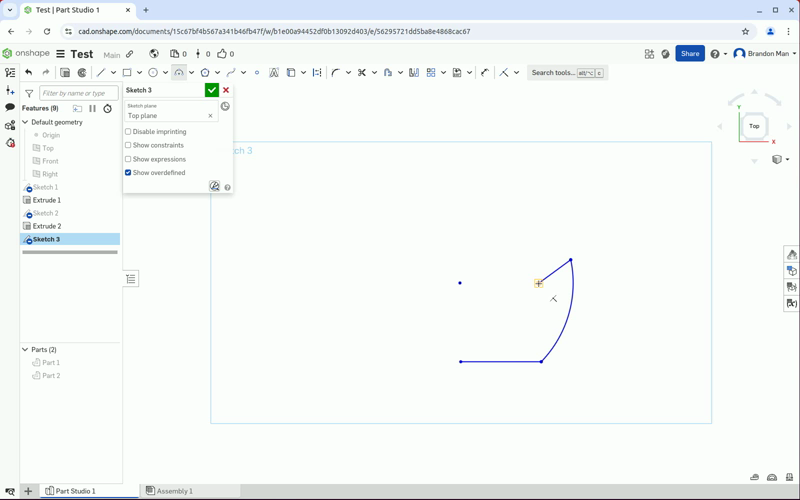
click(538, 283)
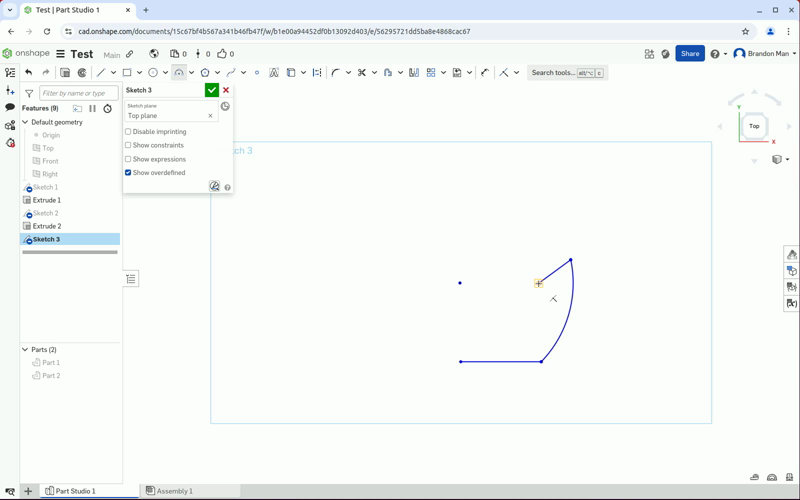
mouse_move(460, 361)
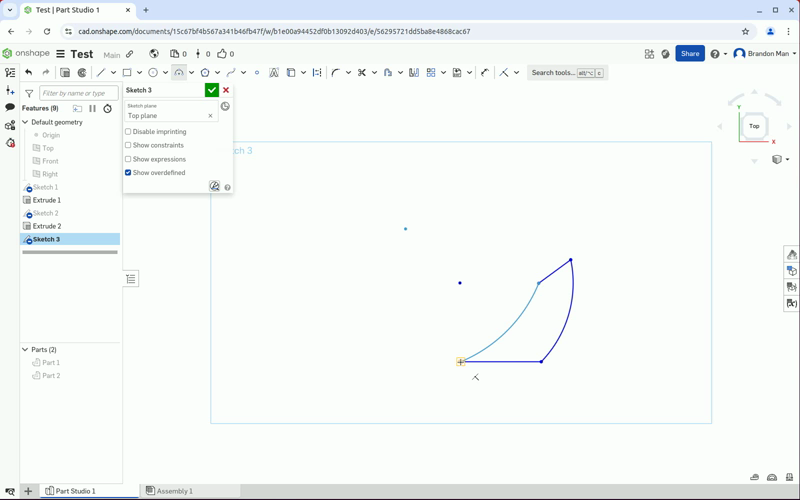
click(460, 361)
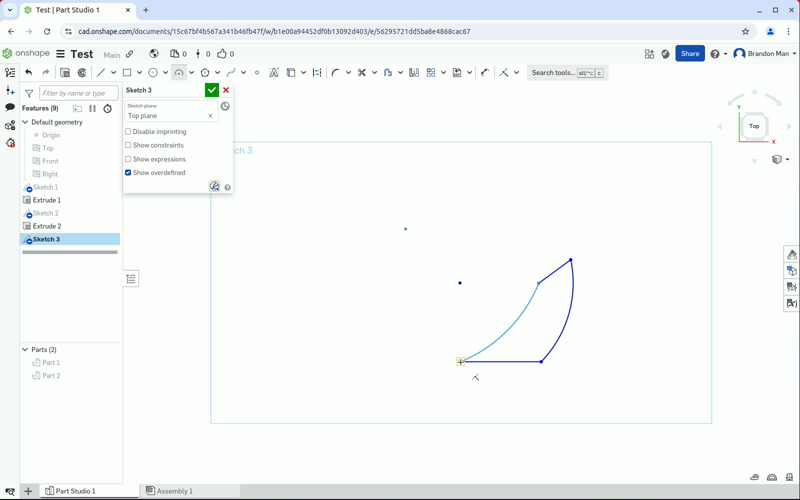
key_down(shift)
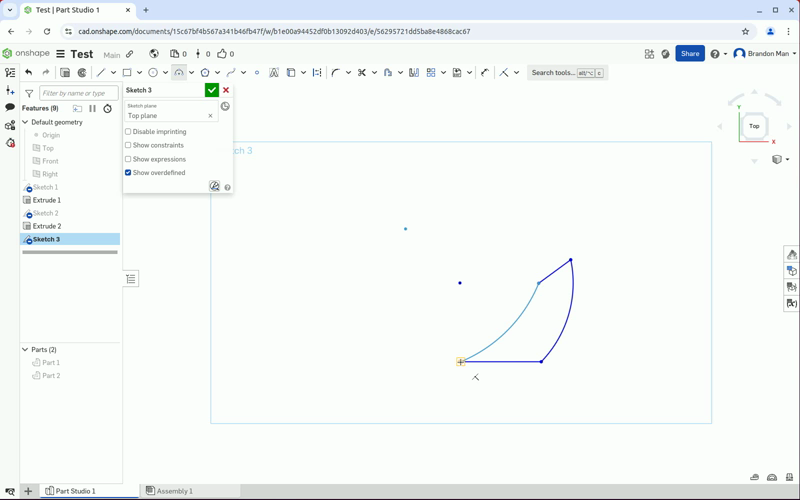
mouse_move(516, 338)
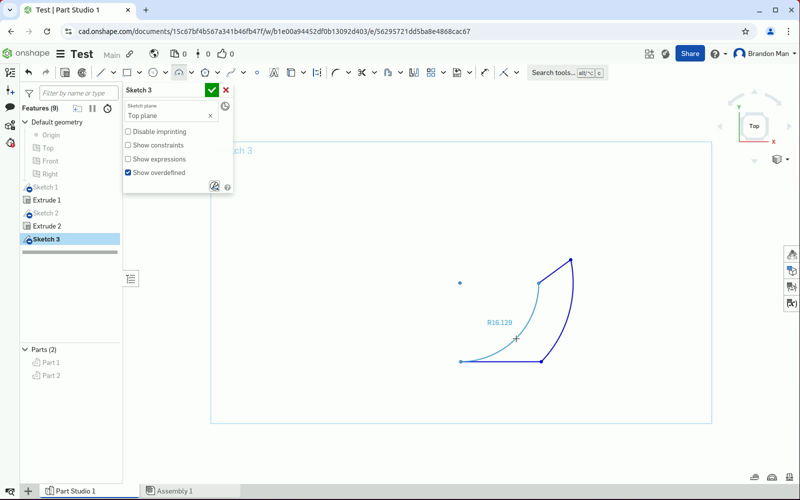
click(516, 338)
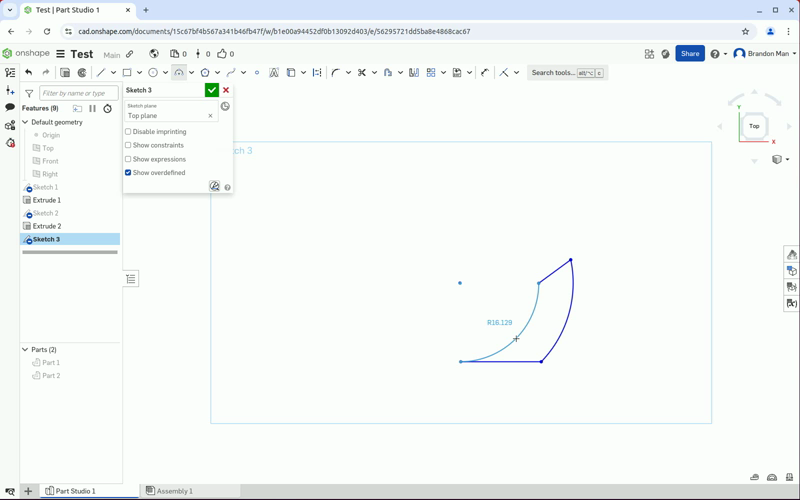
key_up(shift)
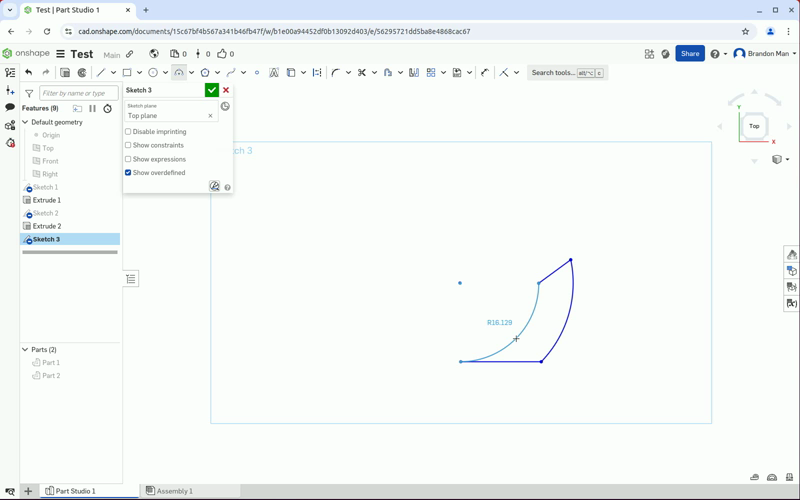
key(esc)
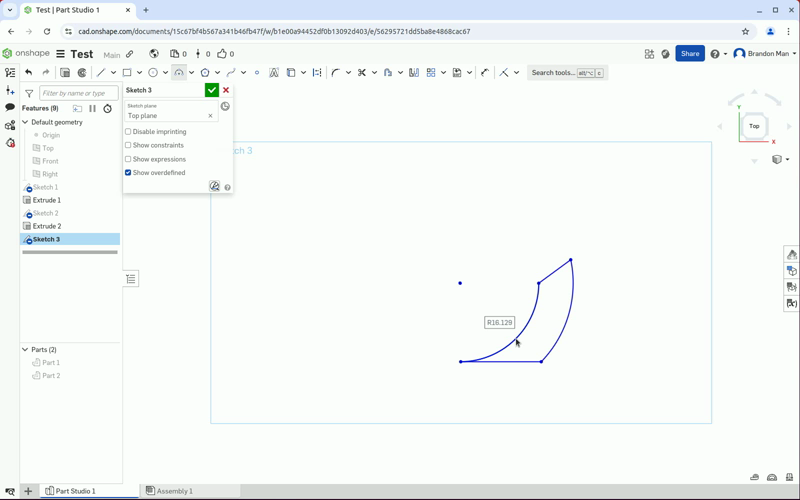
mouse_move(528, 341)
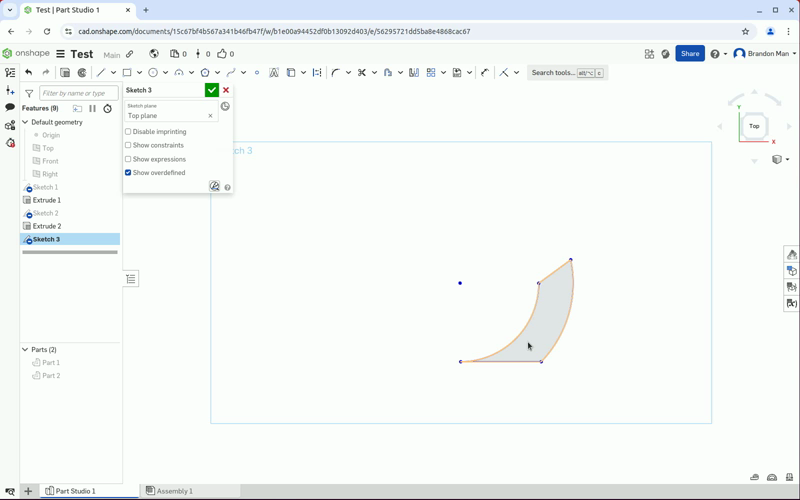
click(528, 341)
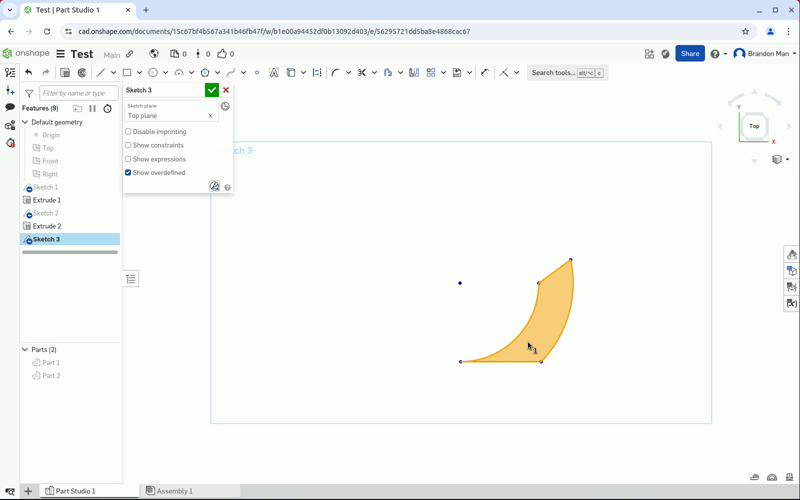
mouse_move(73, 352)
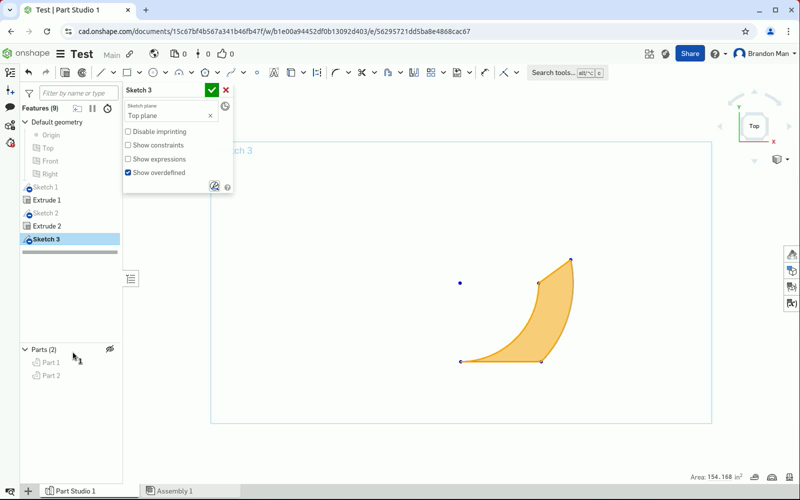
key(shift+y)
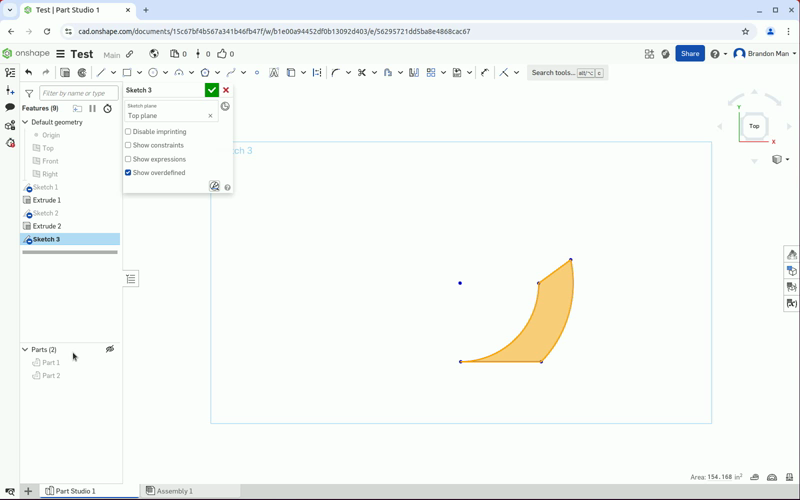
key(shift+e)
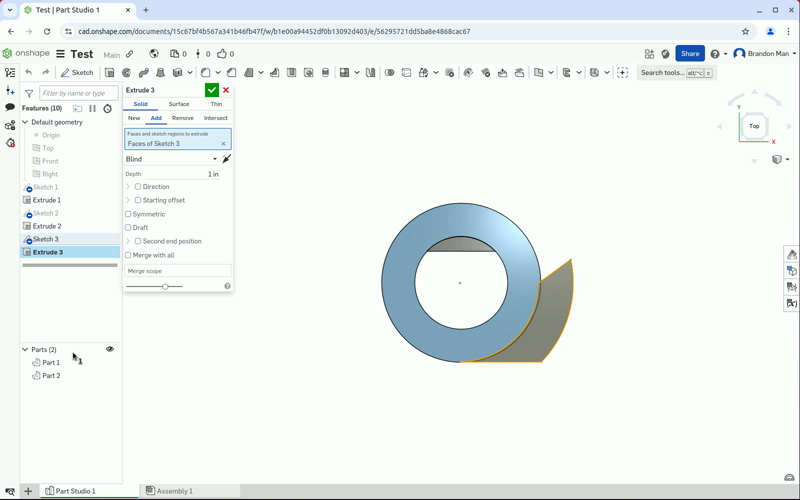
mouse_move(143, 106)
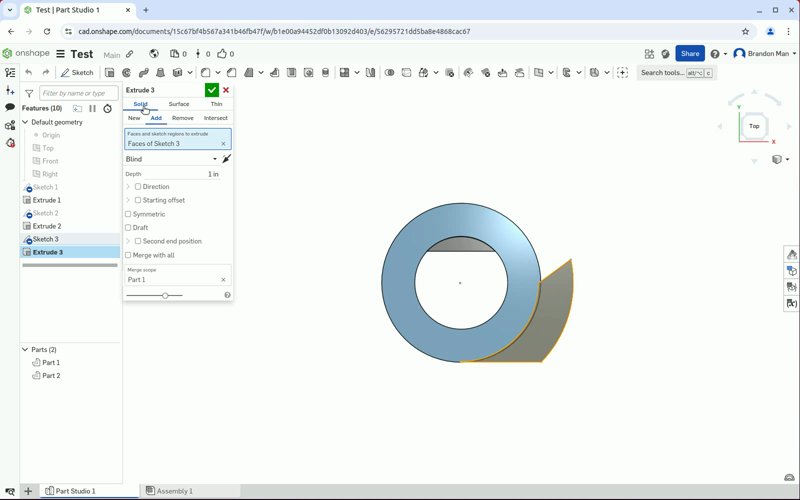
click(143, 106)
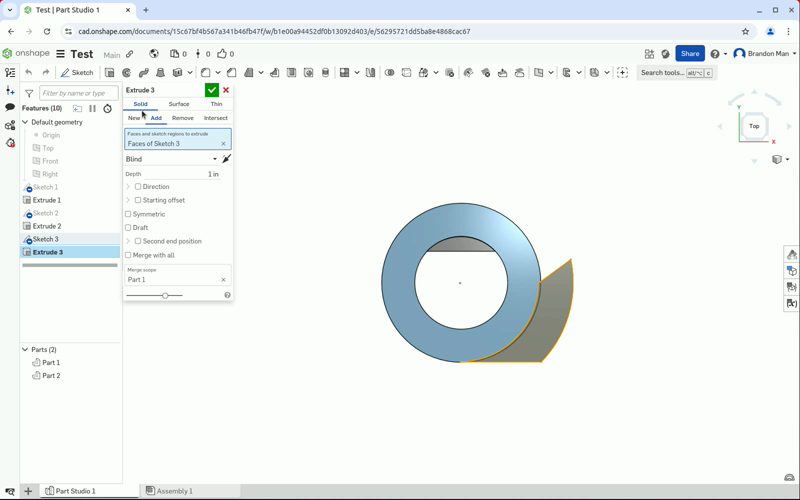
mouse_move(137, 120)
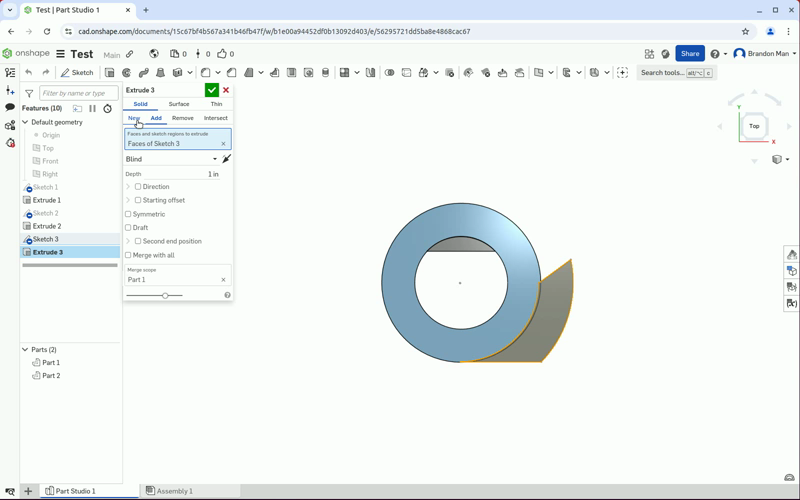
click(137, 120)
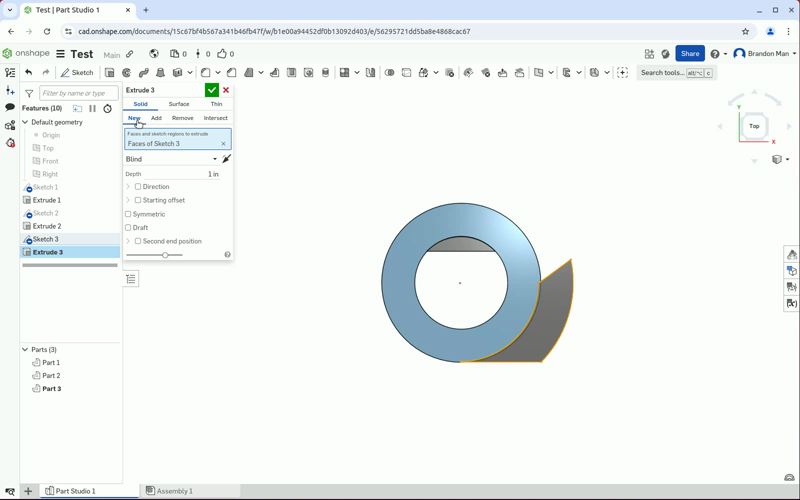
key(tab, 4)
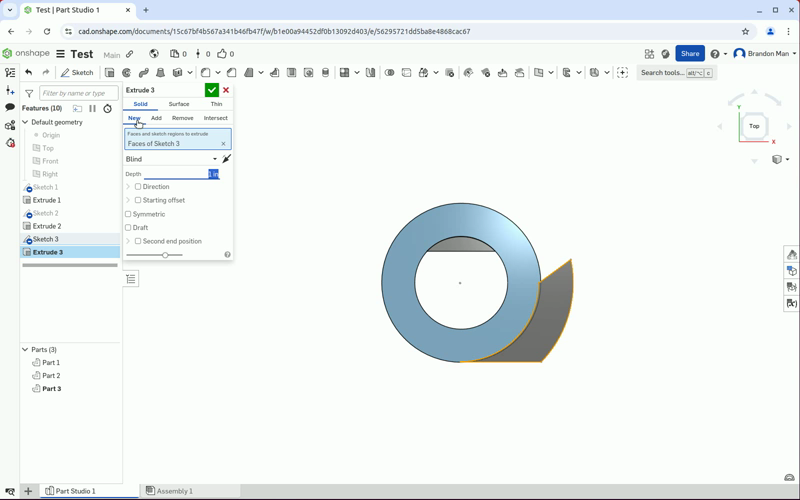
text(13.961)
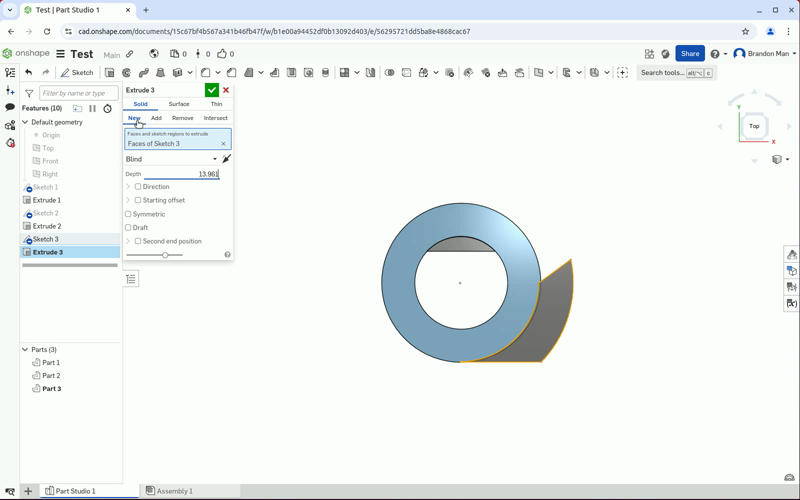
key(enter)
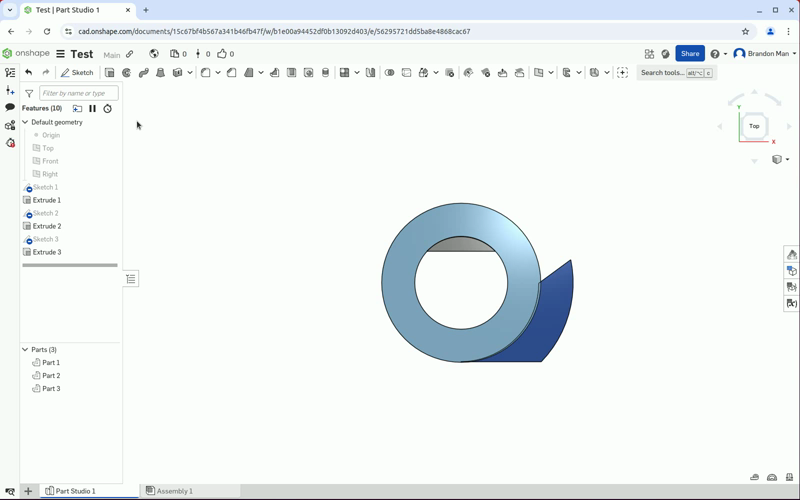
key(shift+h)
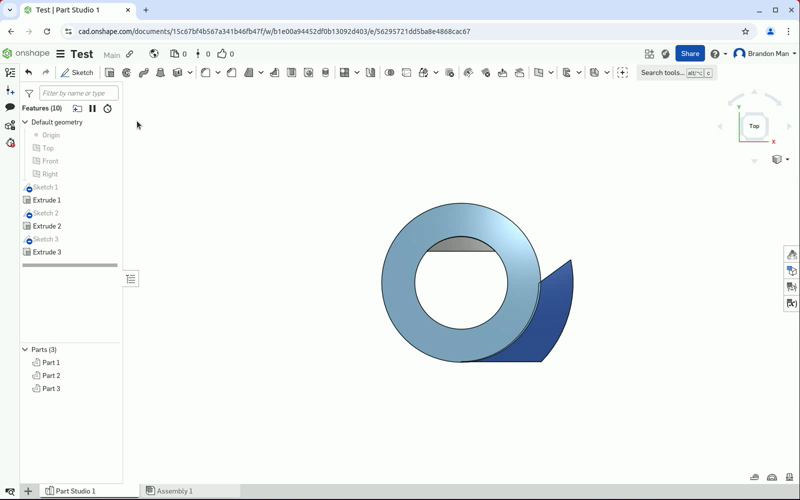
key(shift+h)
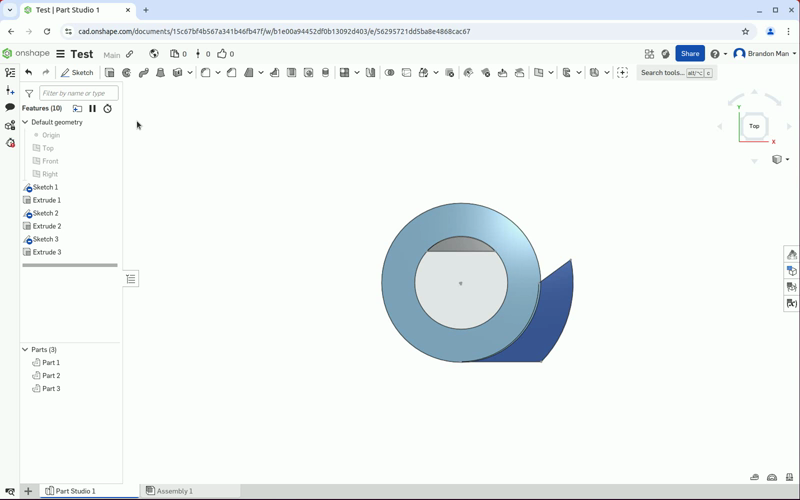
key(shift+7)
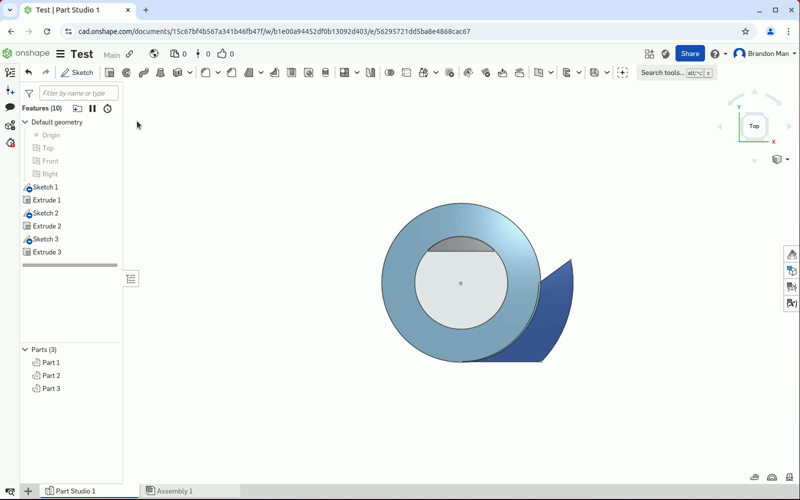
key(up, 3)
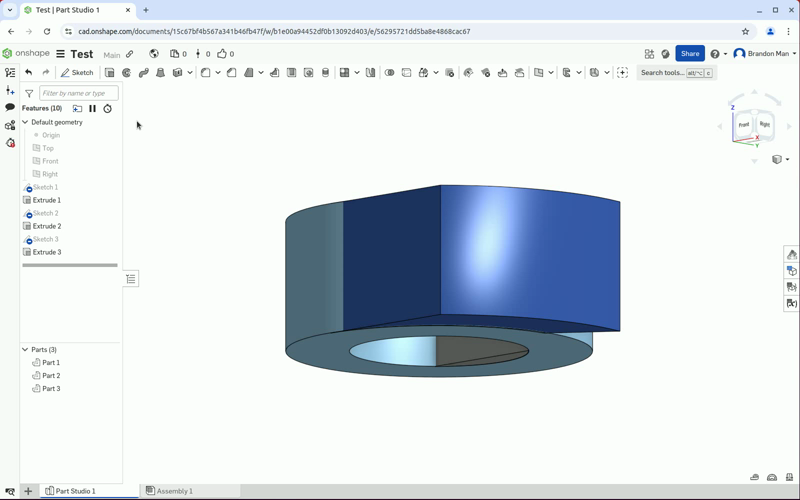
key(left, 3)
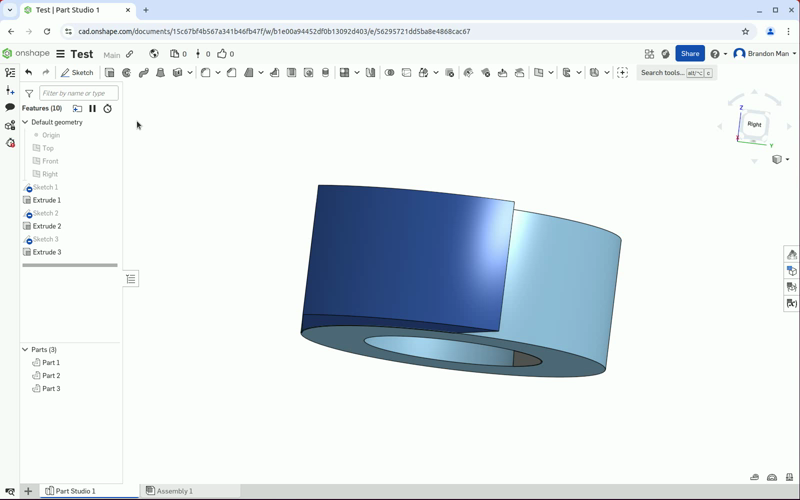
key(right, 3)
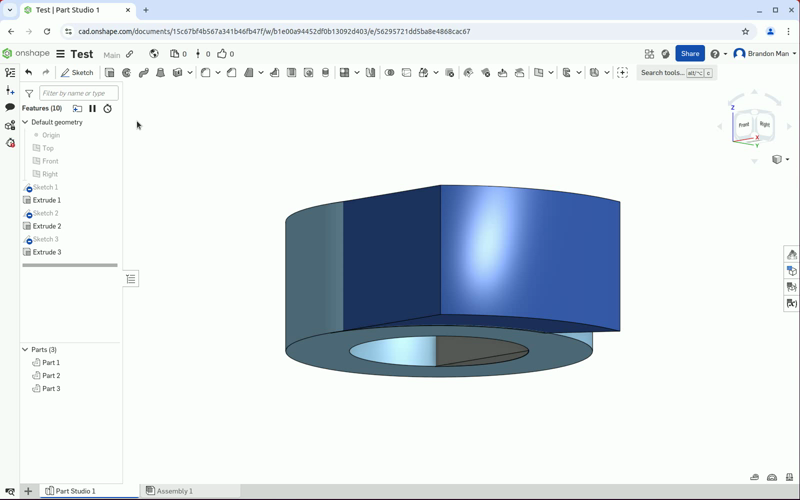
key(down, 3)
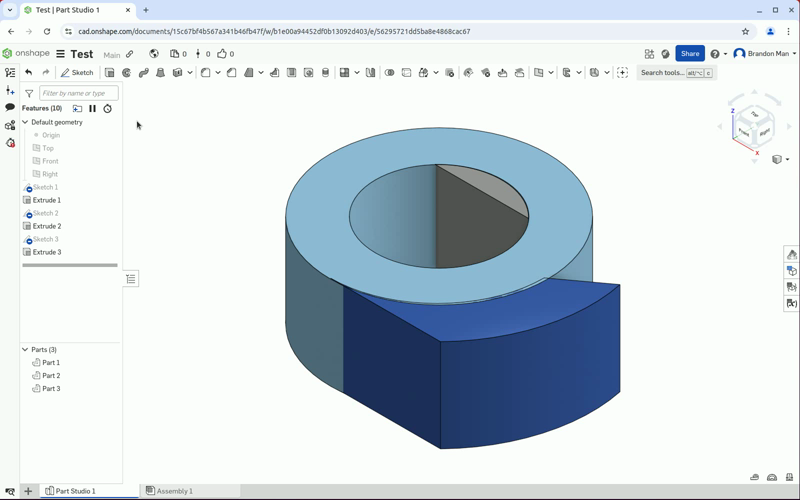
mouse_move(73, 189)
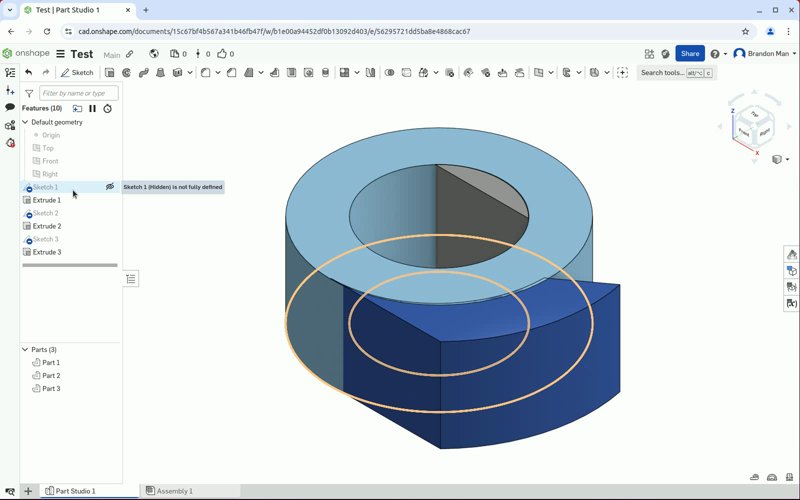
click(73, 189)